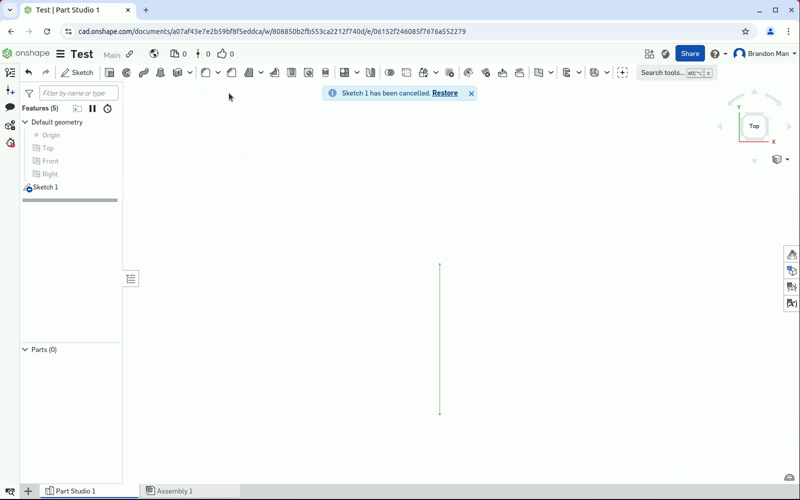
key(shift+h)
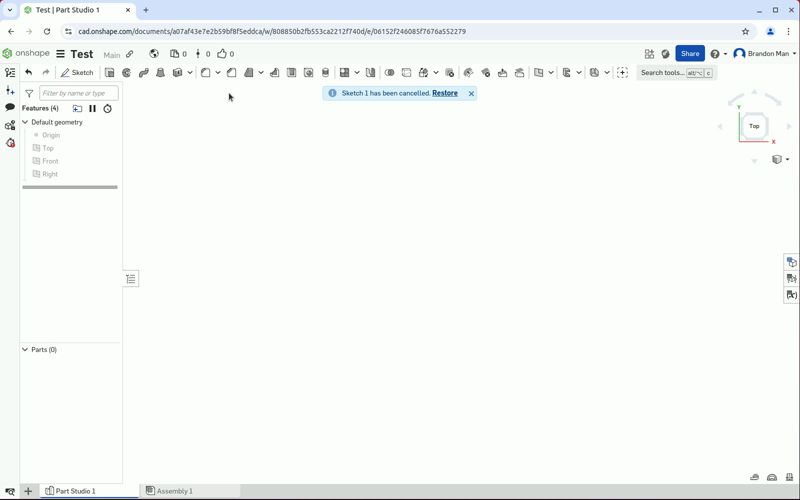
mouse_move(73, 352)
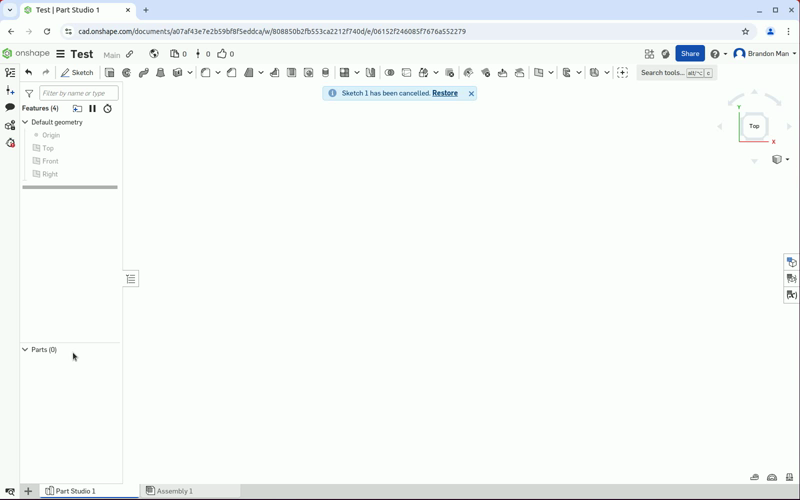
key(y)
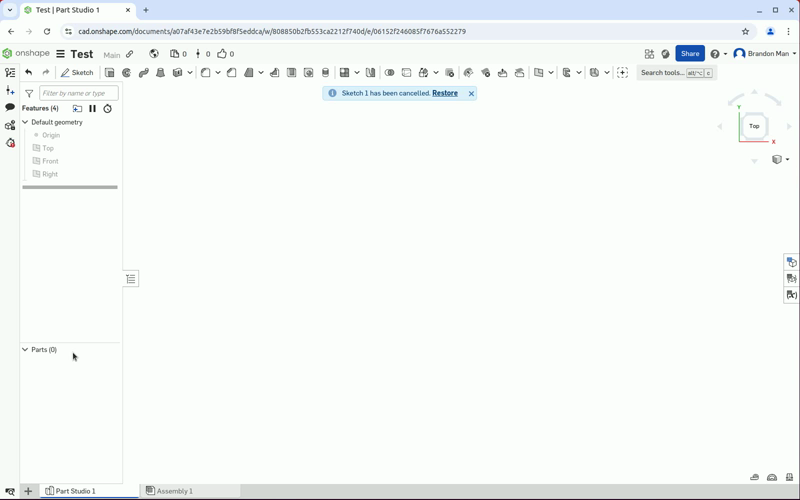
key(shift+p)
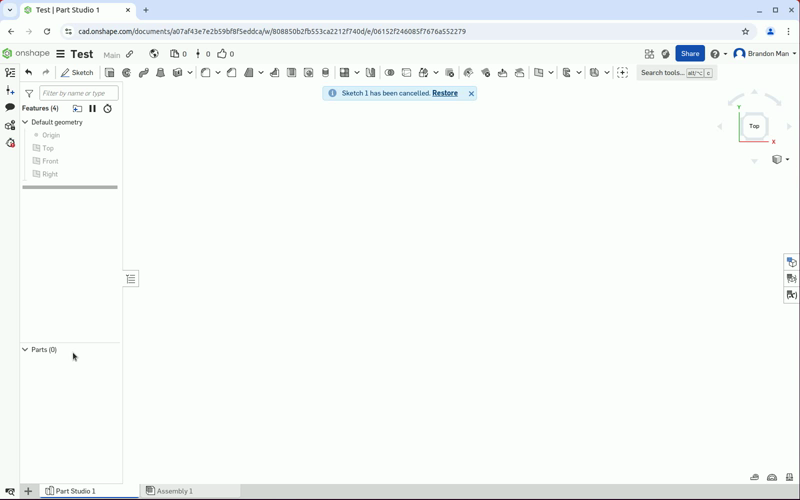
key(space)
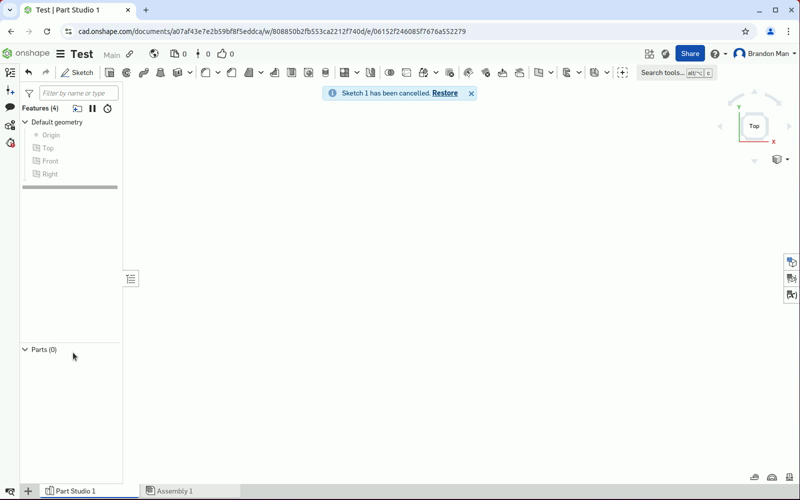
key_down(shift)
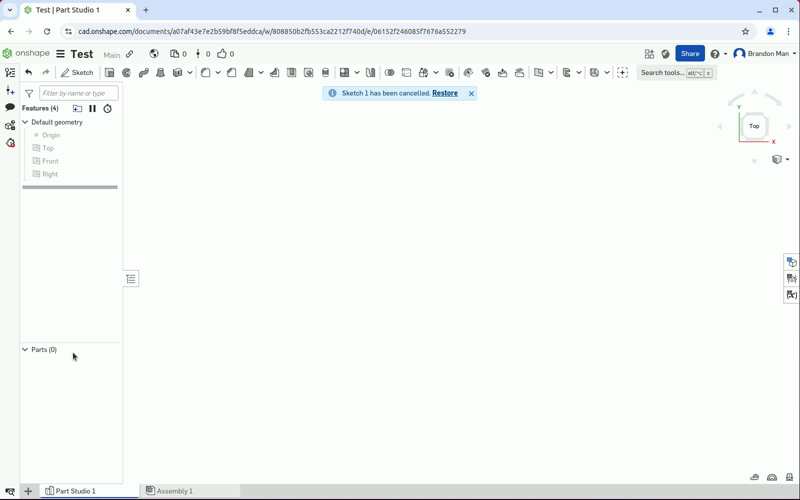
key(up)
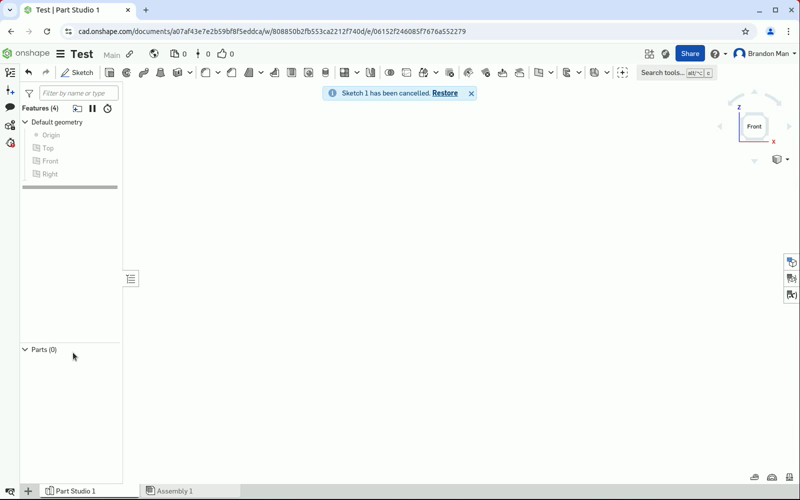
key_up(shift)
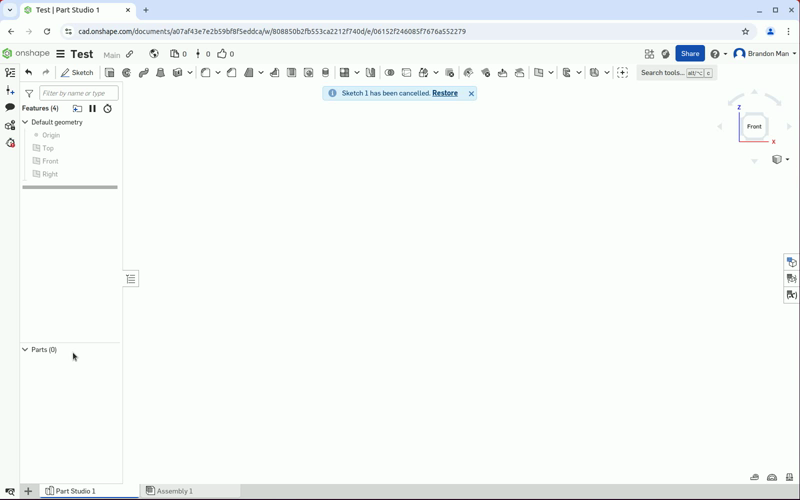
mouse_move(73, 352)
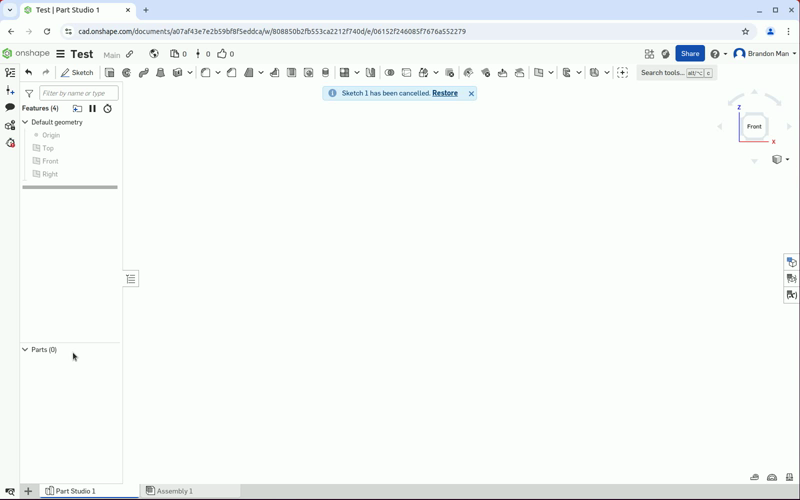
key(shift+y)
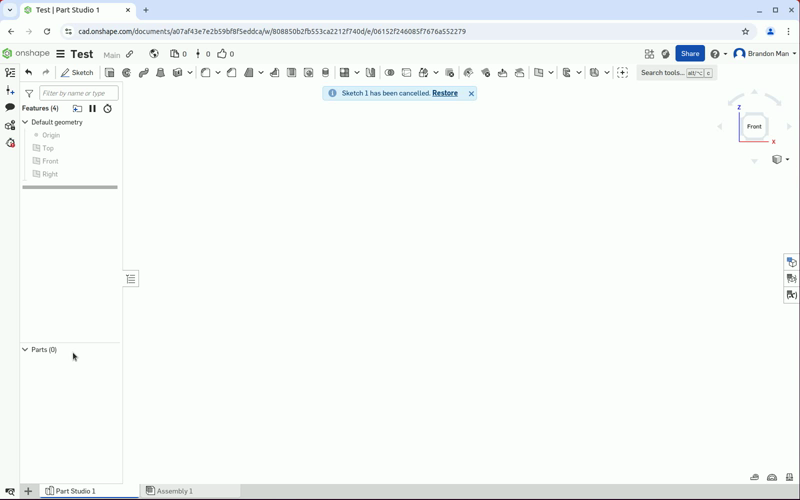
key(shift+s)
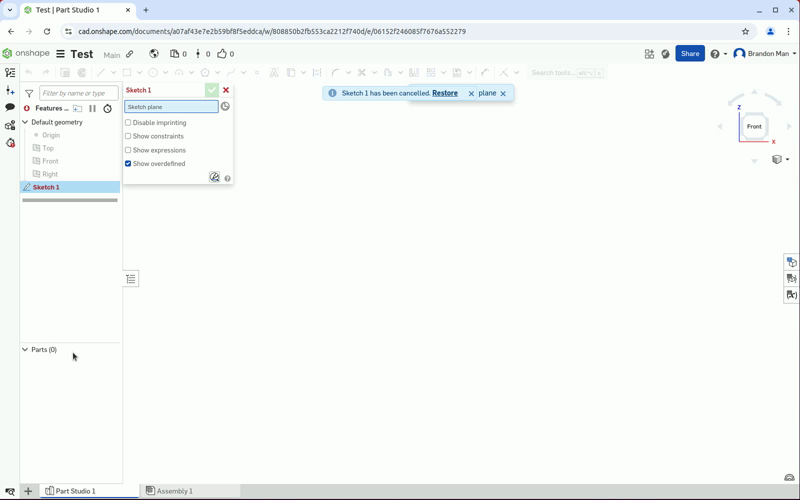
mouse_move(73, 163)
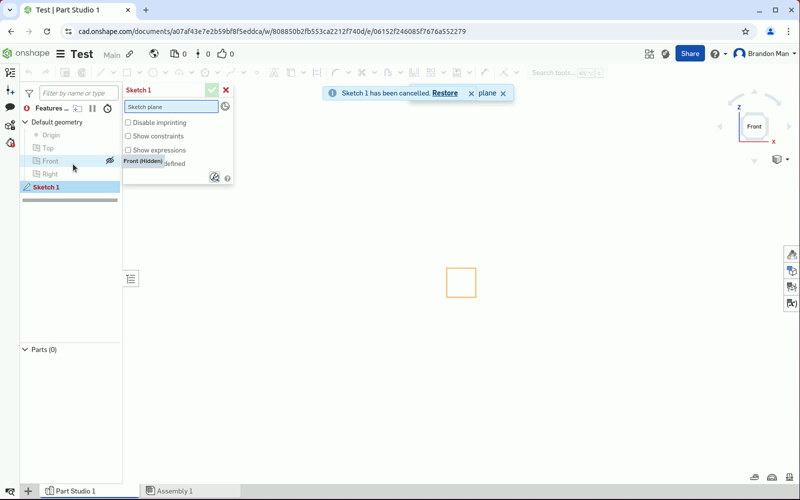
click(73, 163)
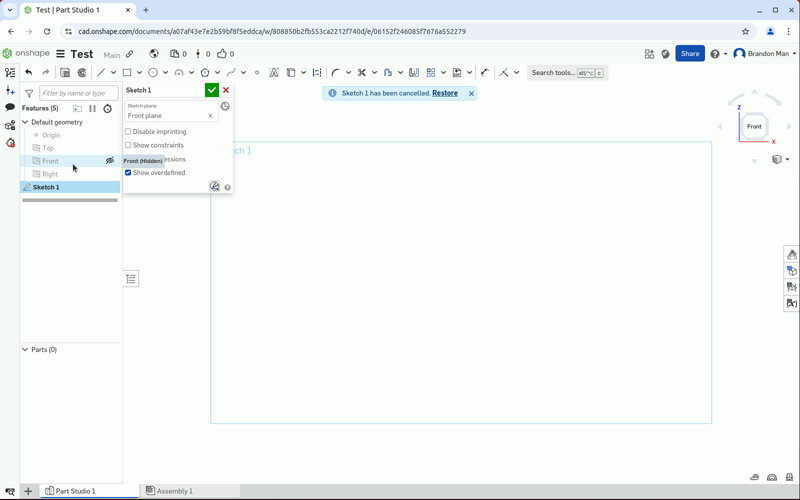
mouse_move(73, 352)
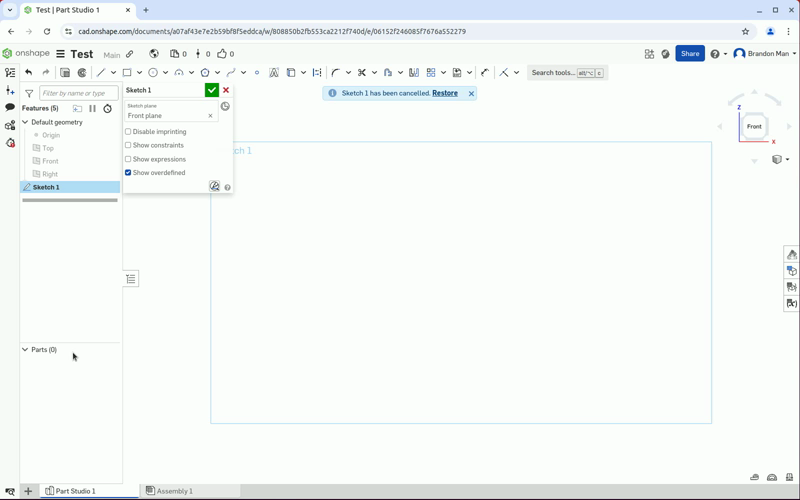
key(y)
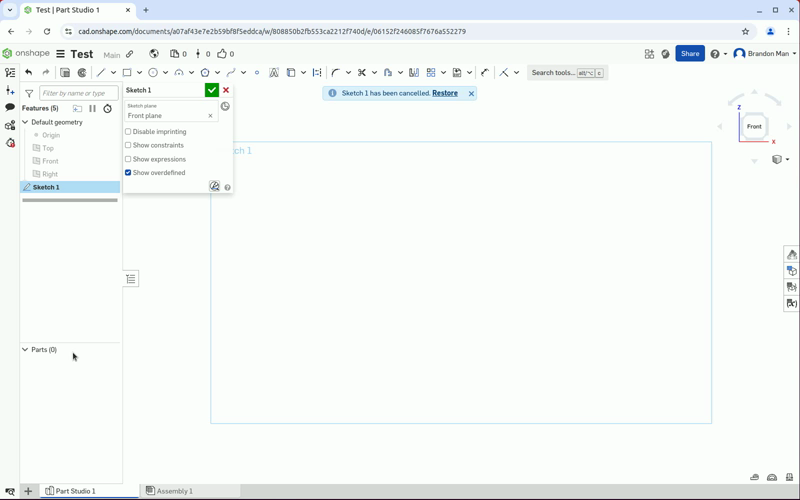
key(l)
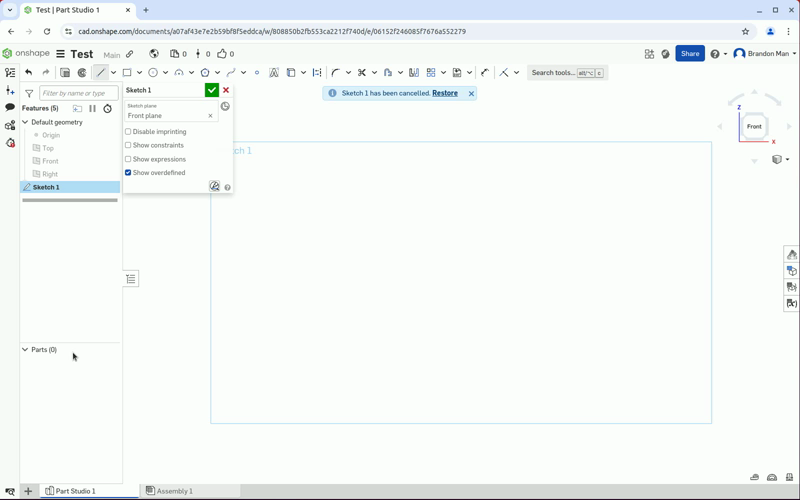
key_down(shift)
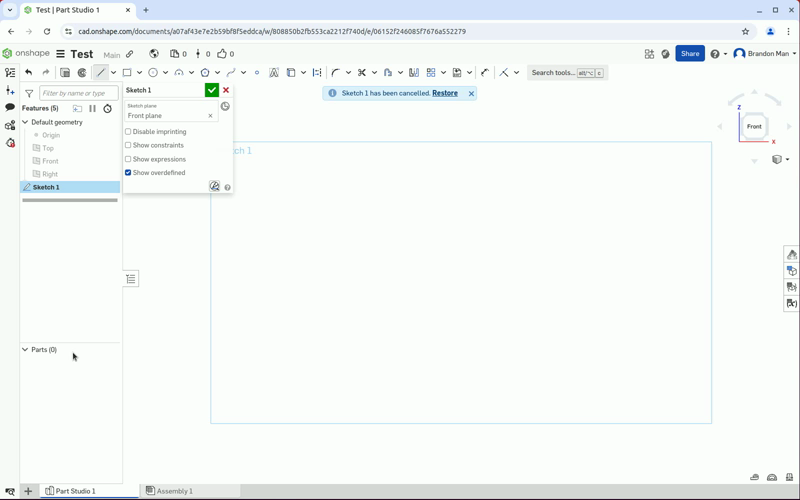
mouse_move(348, 282)
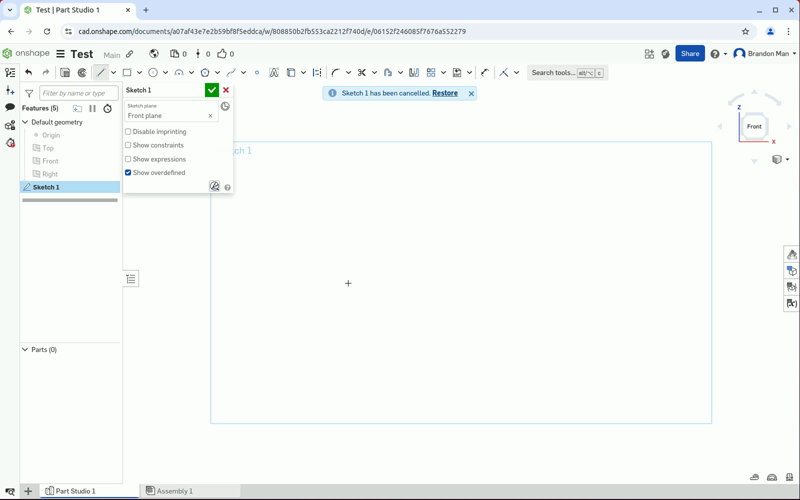
click(348, 282)
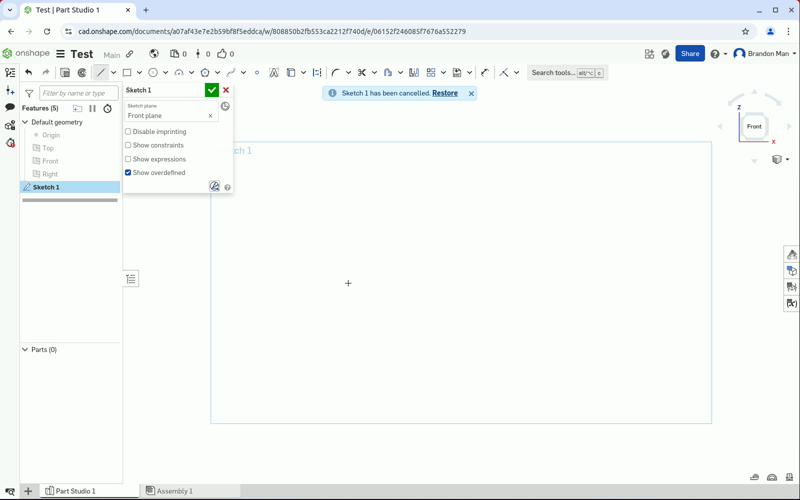
key_up(shift)
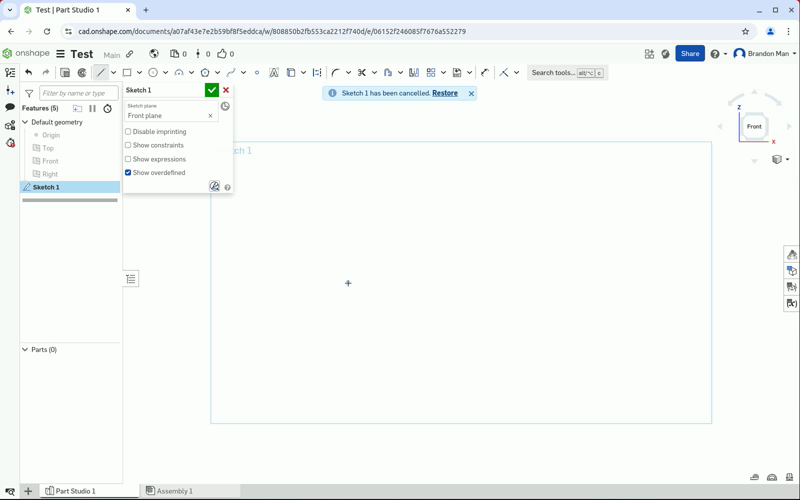
key_down(shift)
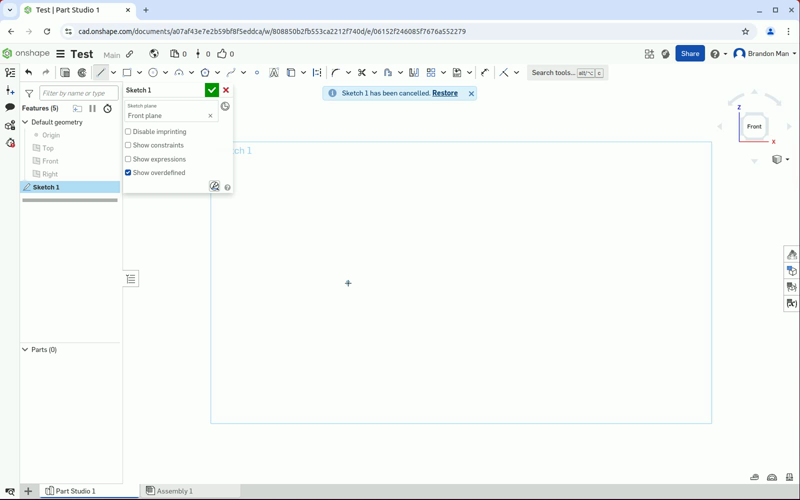
mouse_move(572, 282)
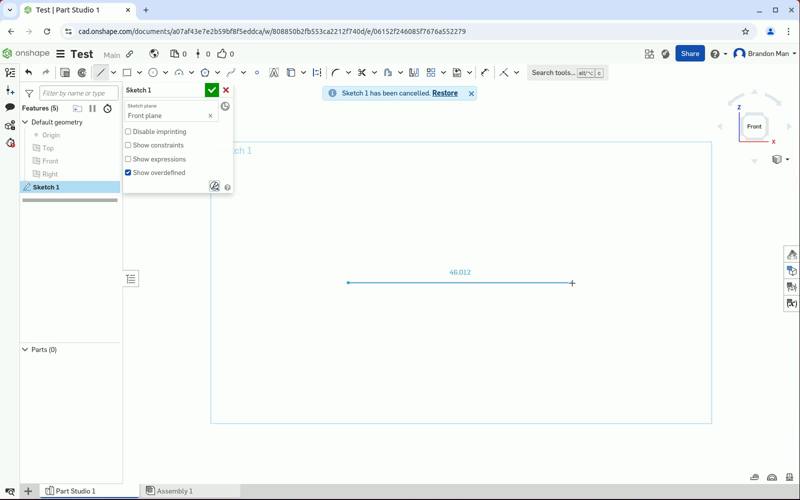
click(572, 282)
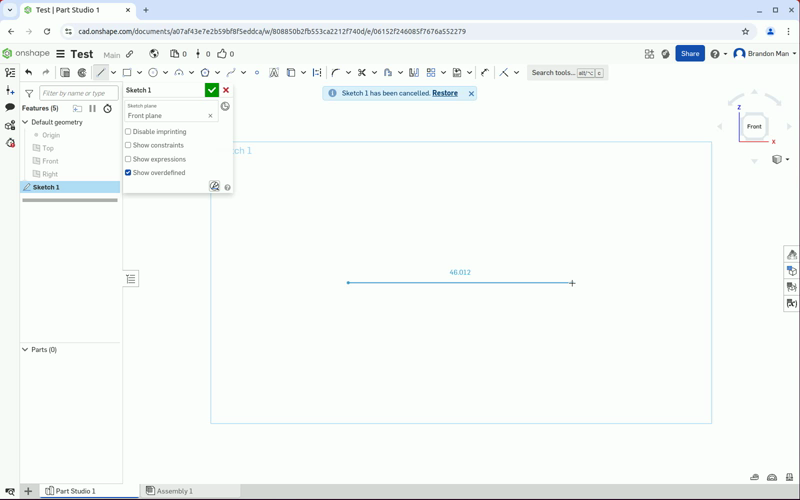
key_up(shift)
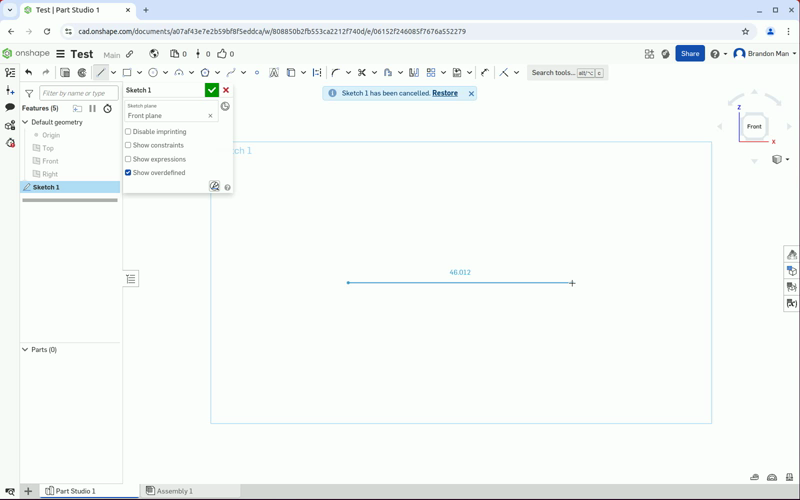
key_down(shift)
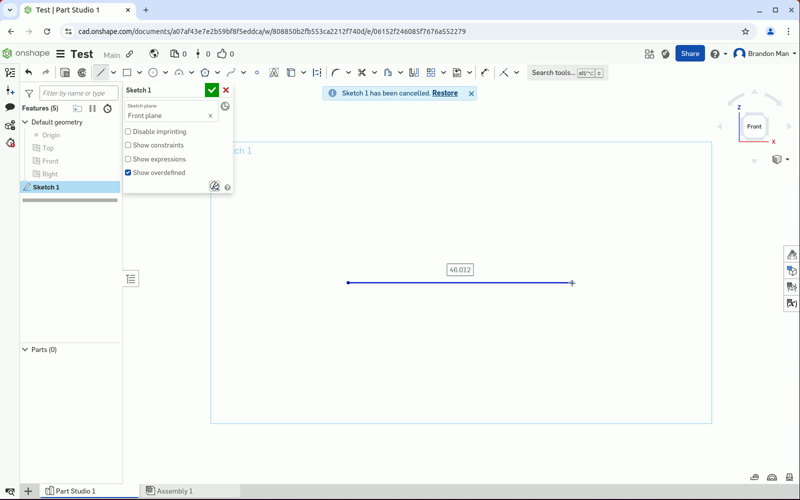
mouse_move(589, 282)
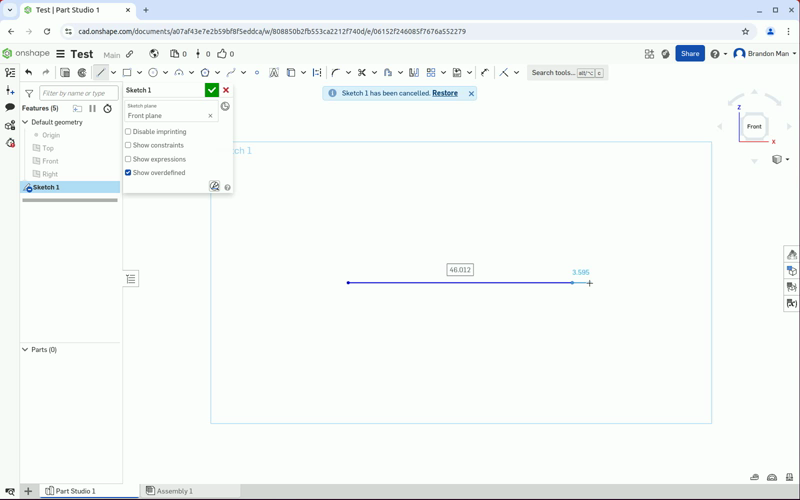
mouse_move(572, 245)
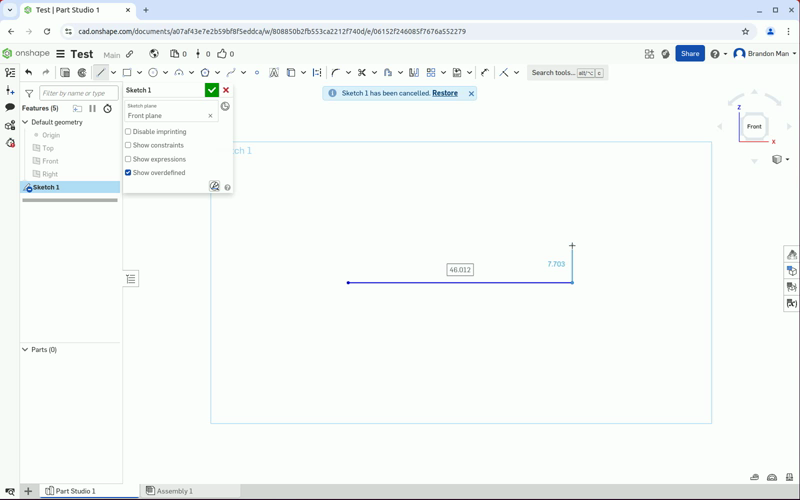
click(572, 245)
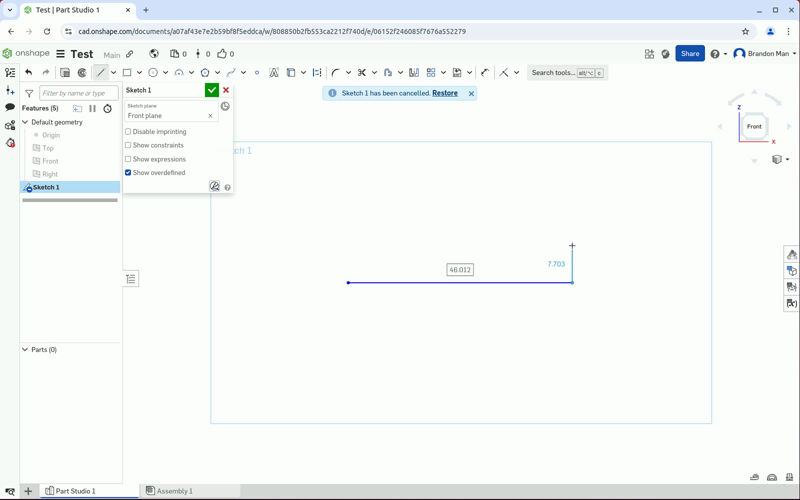
key_up(shift)
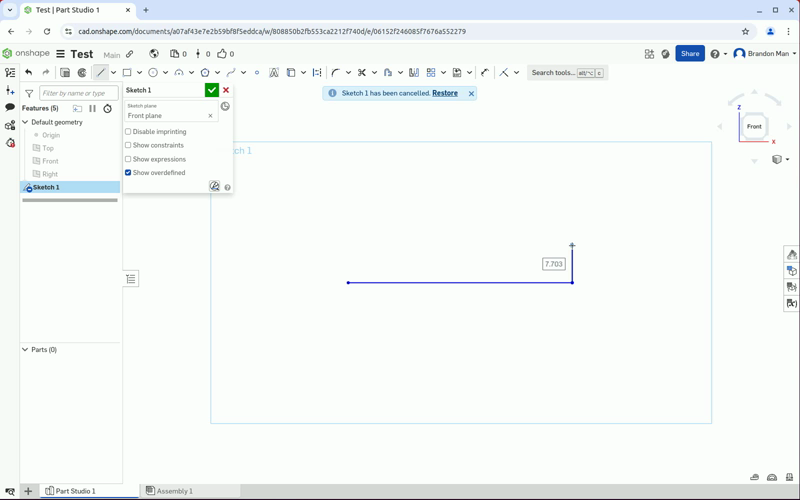
key_down(shift)
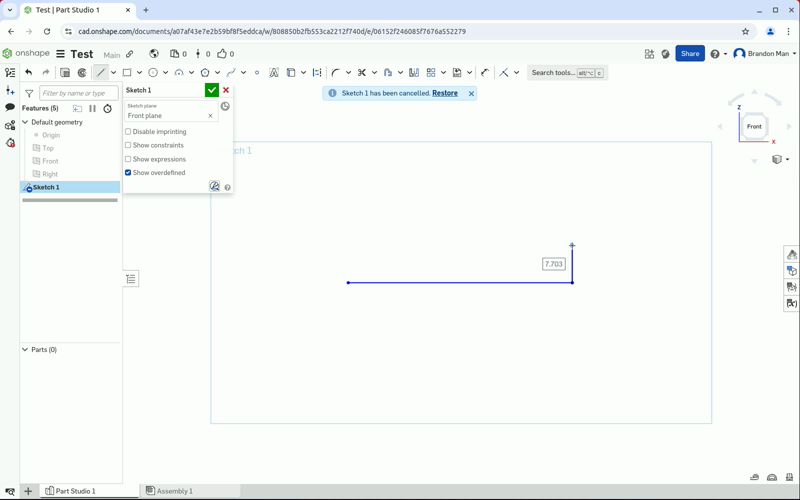
mouse_move(461, 245)
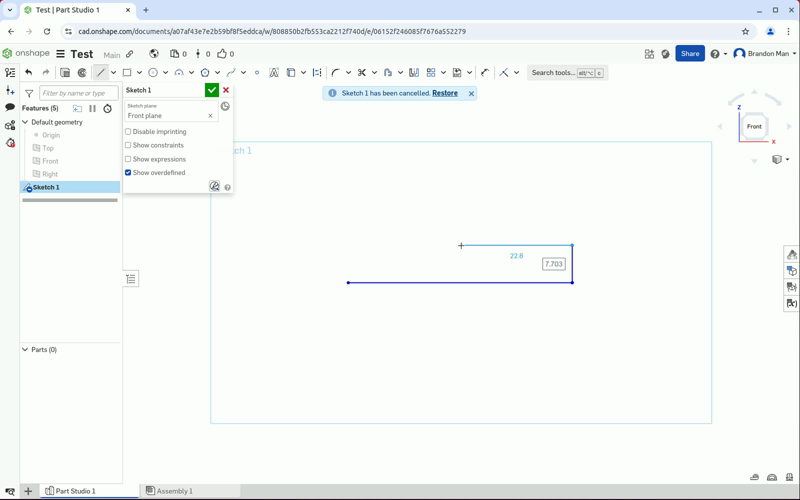
click(461, 245)
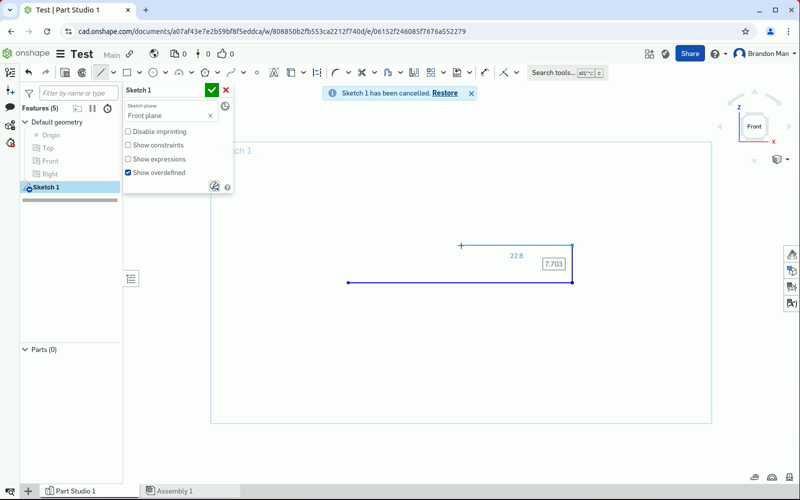
key_up(shift)
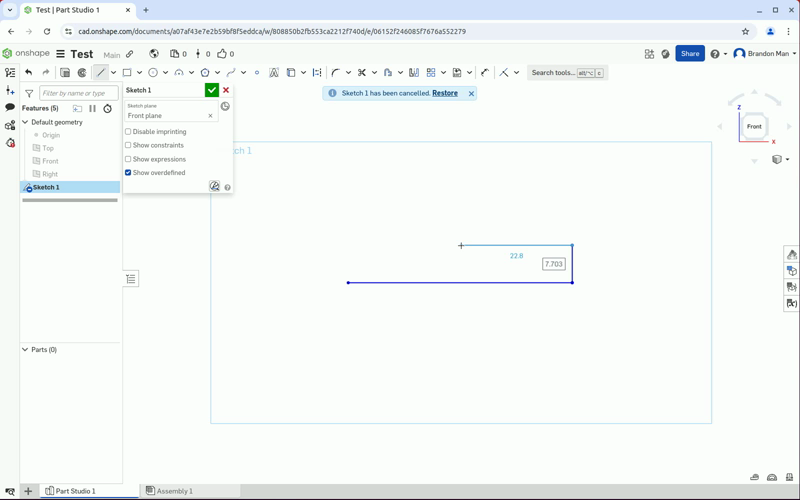
key_down(shift)
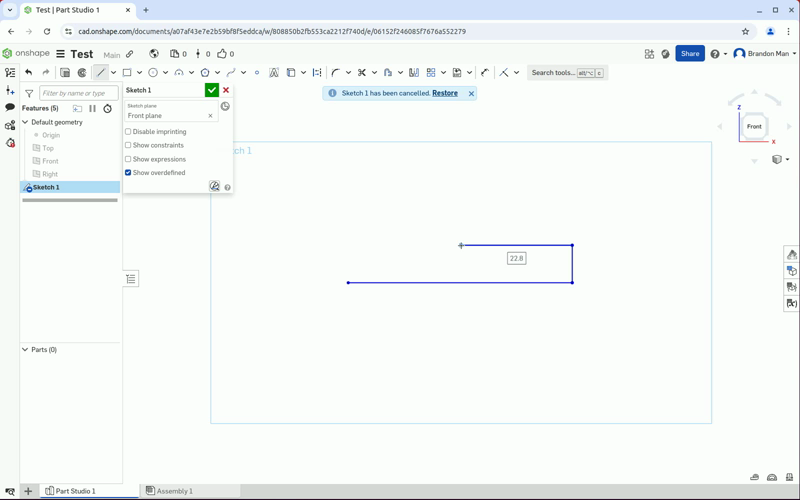
mouse_move(348, 245)
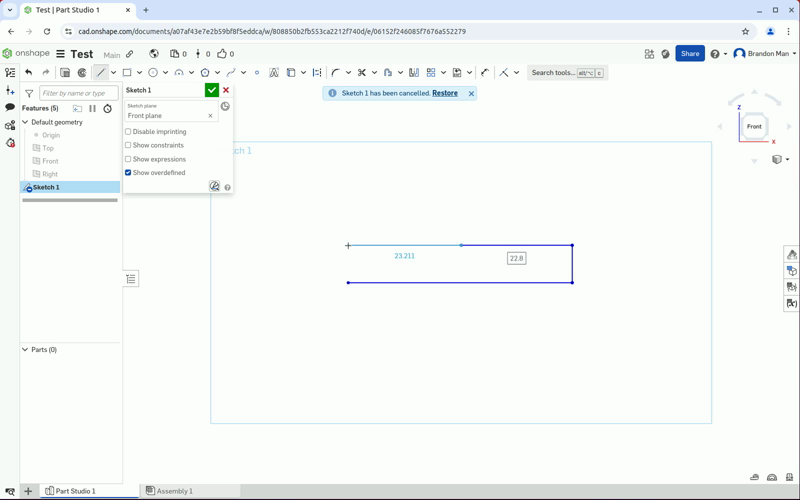
click(348, 245)
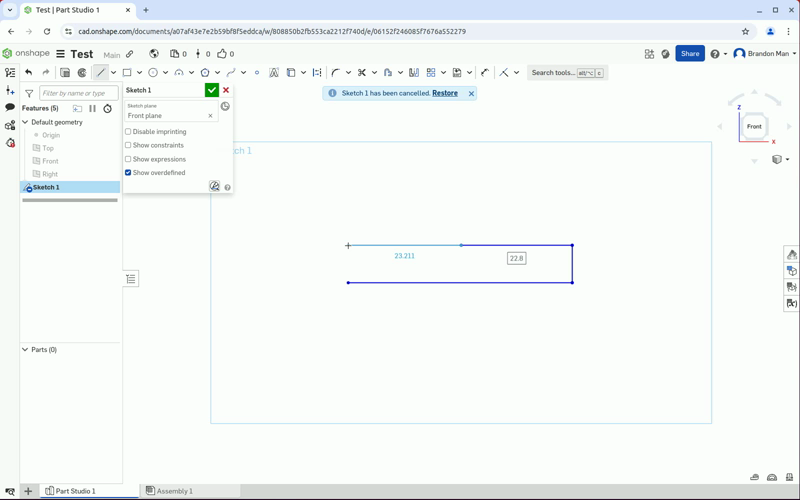
key_up(shift)
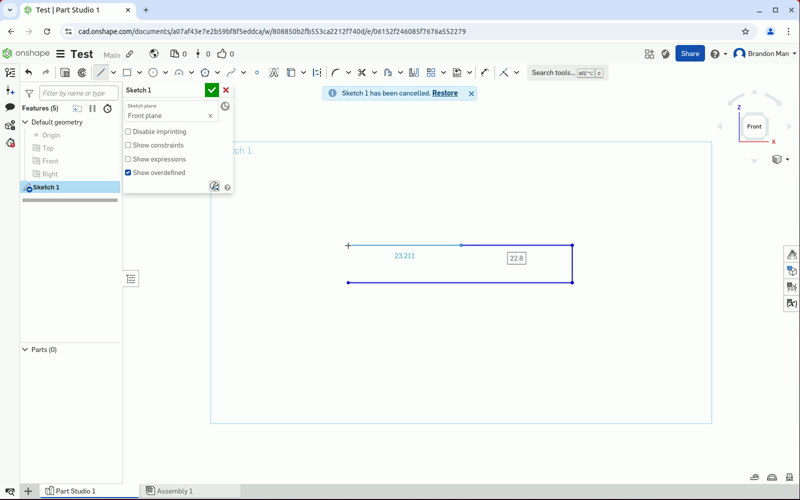
mouse_move(378, 245)
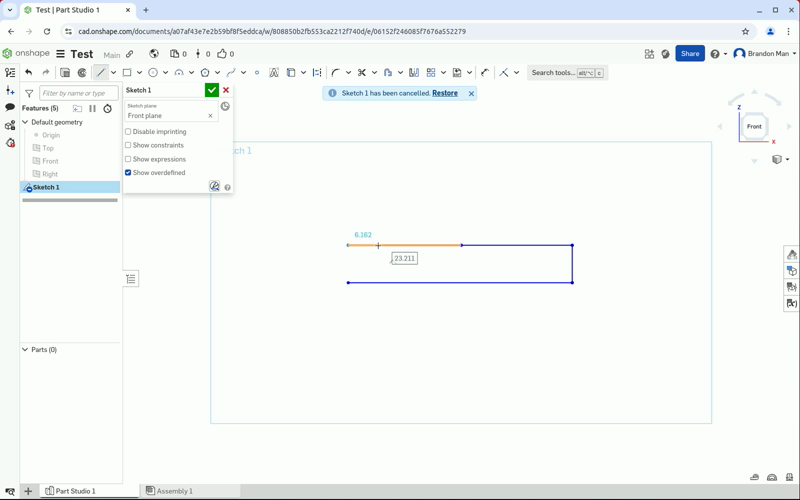
key_down(shift)
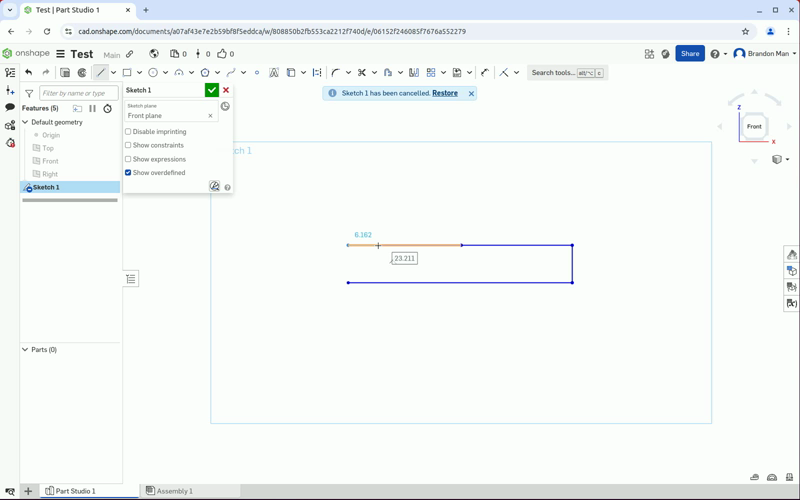
mouse_move(348, 282)
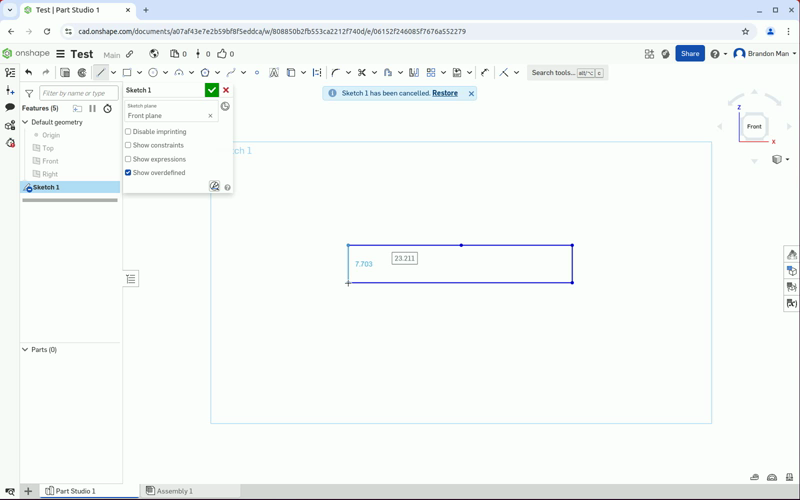
key_up(shift)
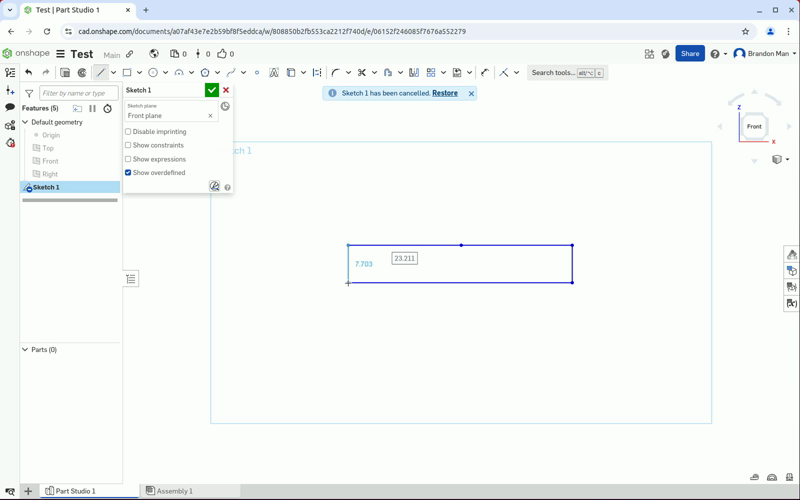
click(348, 282)
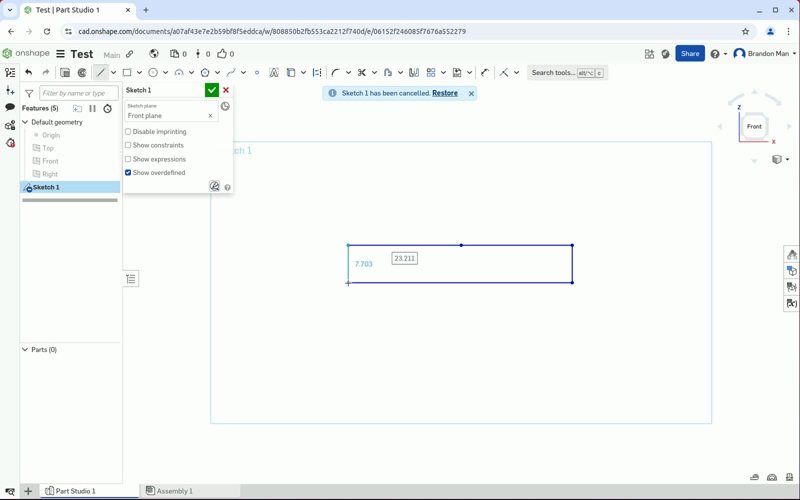
key(esc)
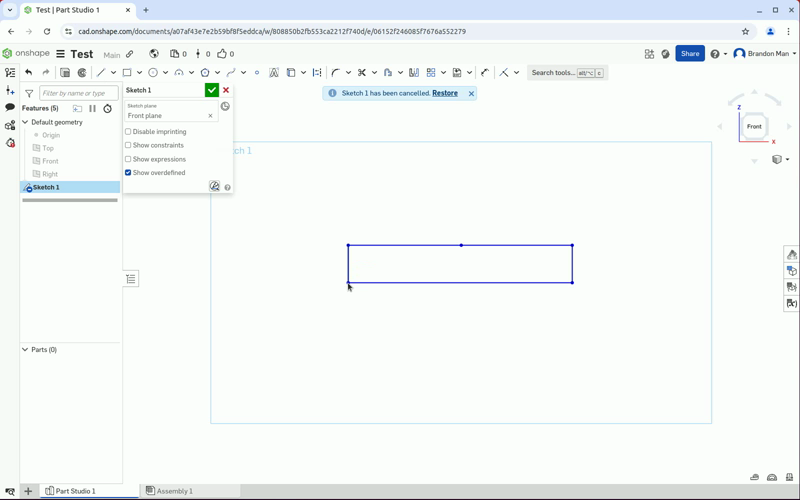
mouse_move(402, 259)
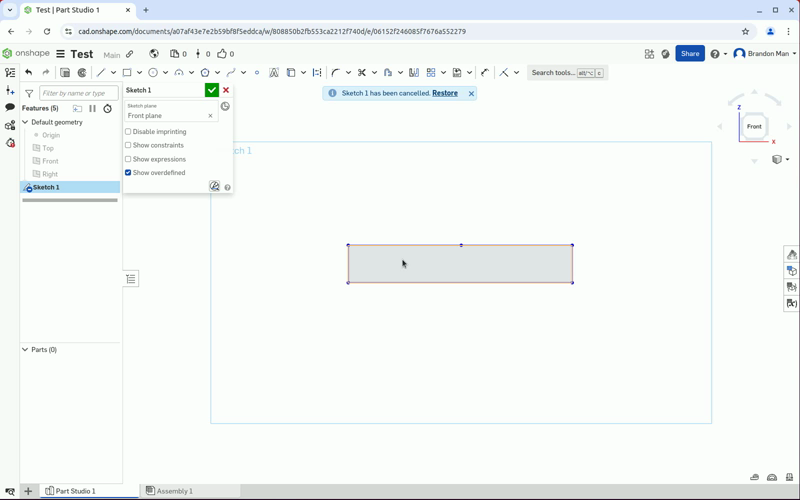
click(402, 259)
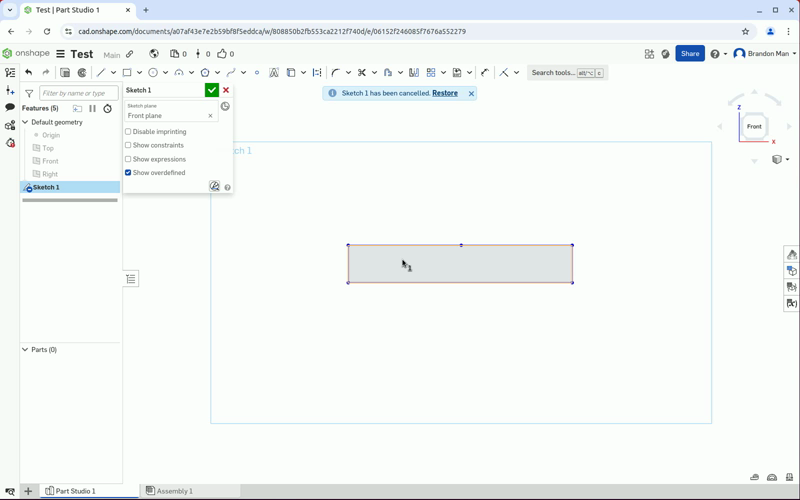
mouse_move(73, 352)
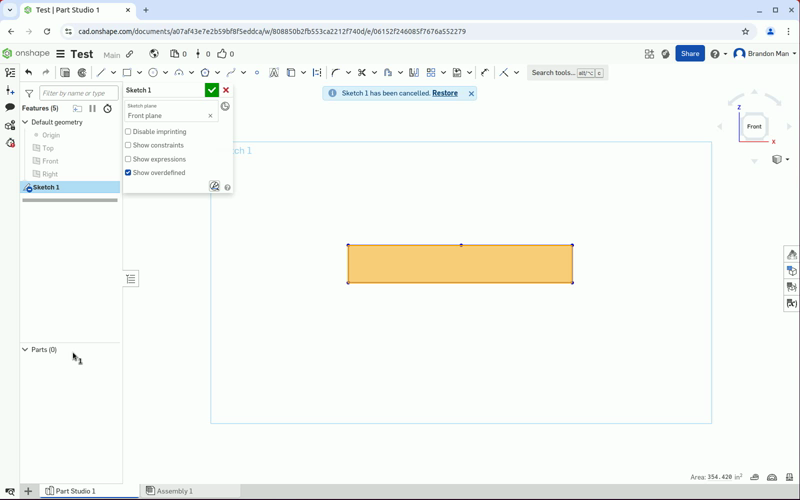
key(shift+y)
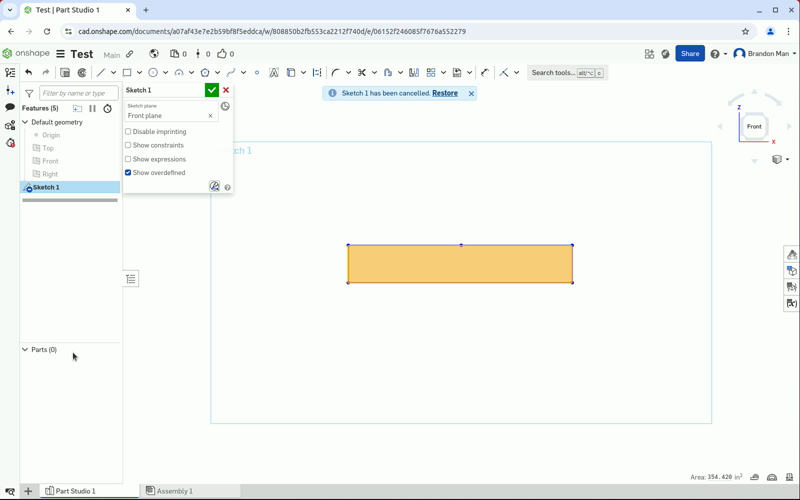
key(shift+e)
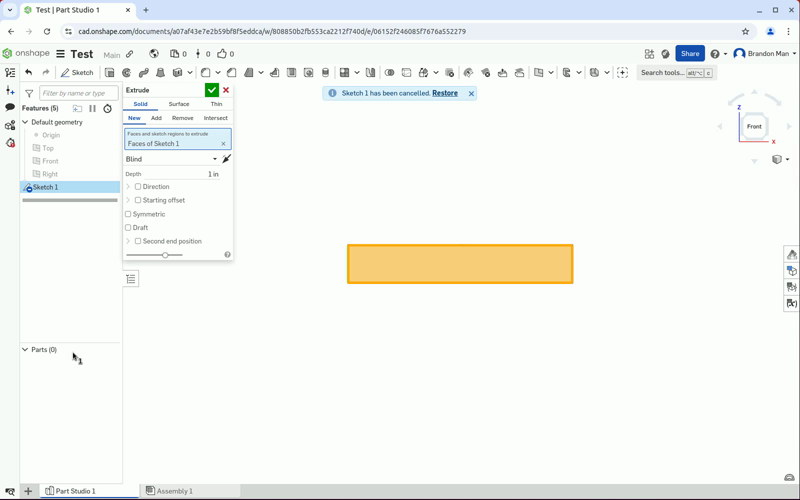
mouse_move(143, 106)
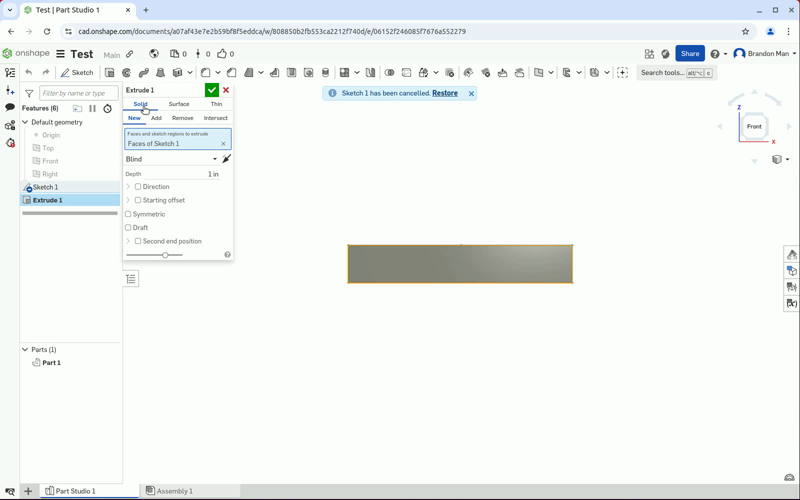
click(143, 106)
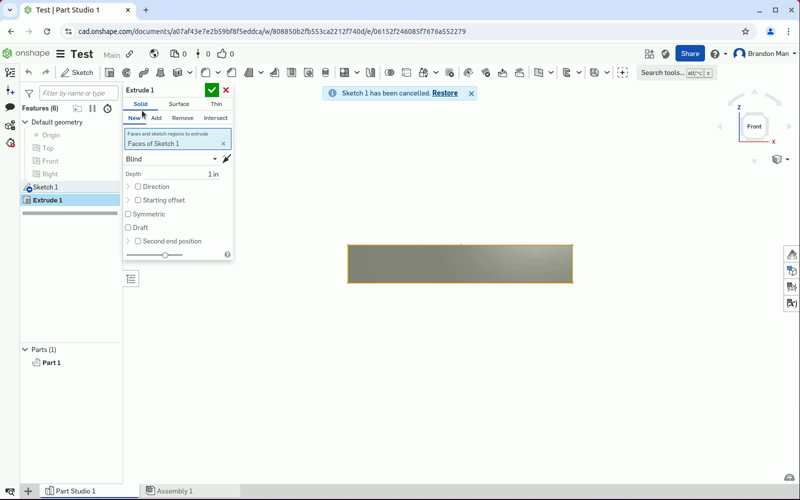
mouse_move(137, 120)
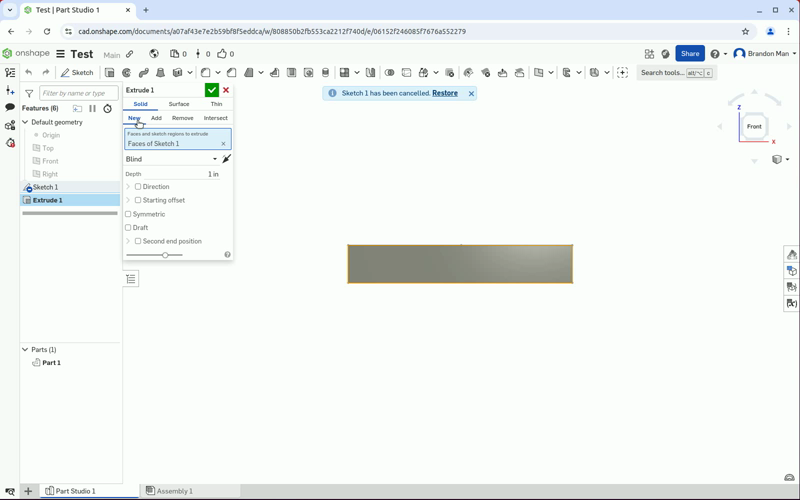
click(137, 120)
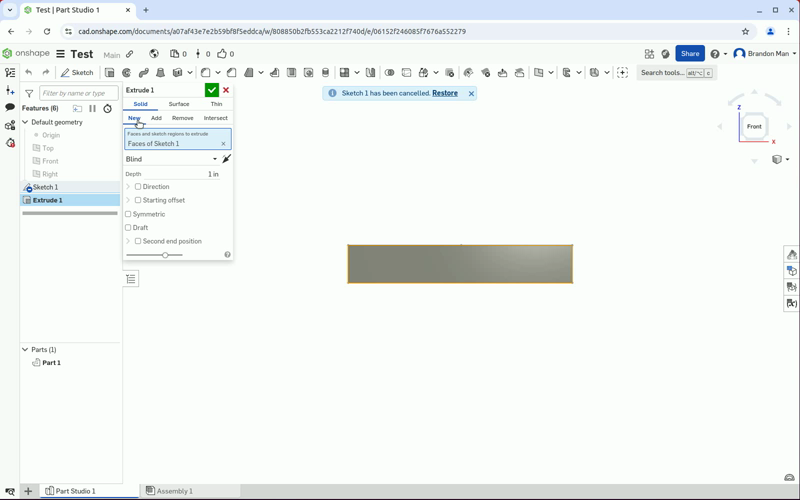
key(tab, 4)
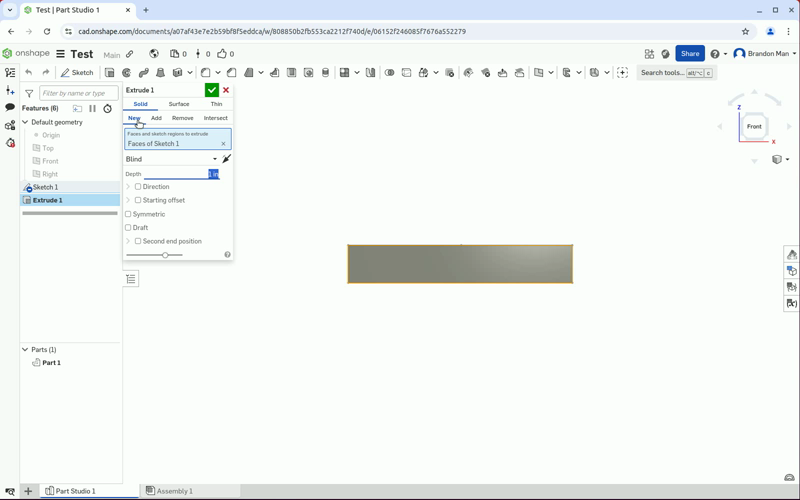
text(23.108)
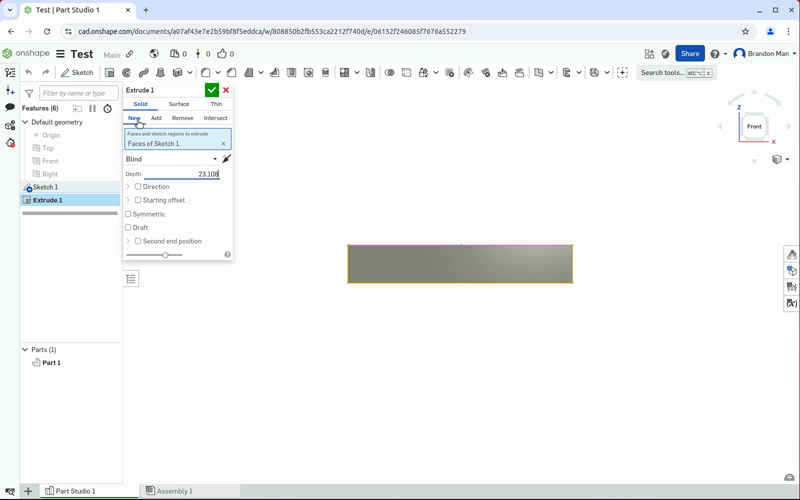
key(enter)
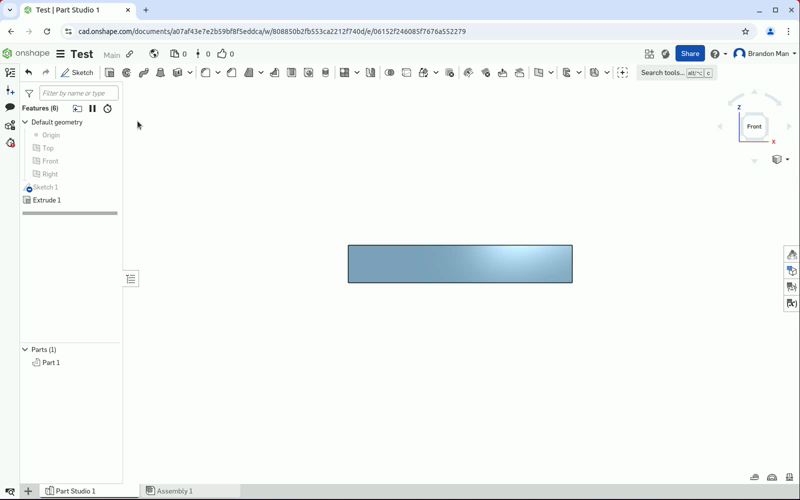
key(shift+h)
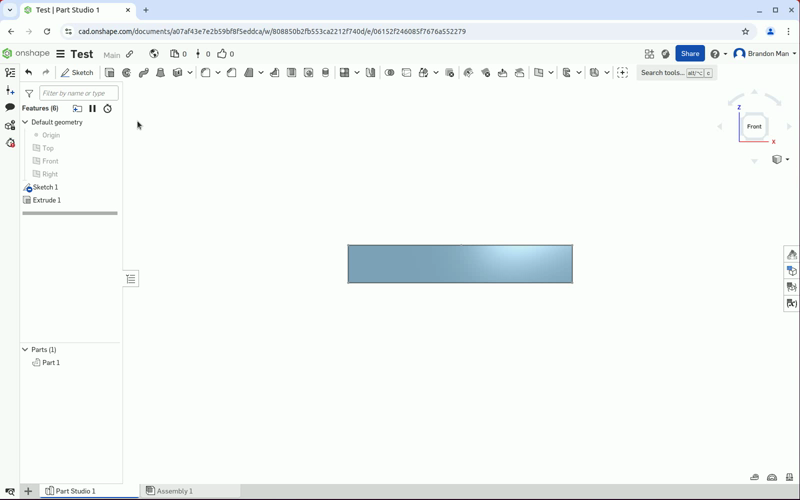
key(shift+h)
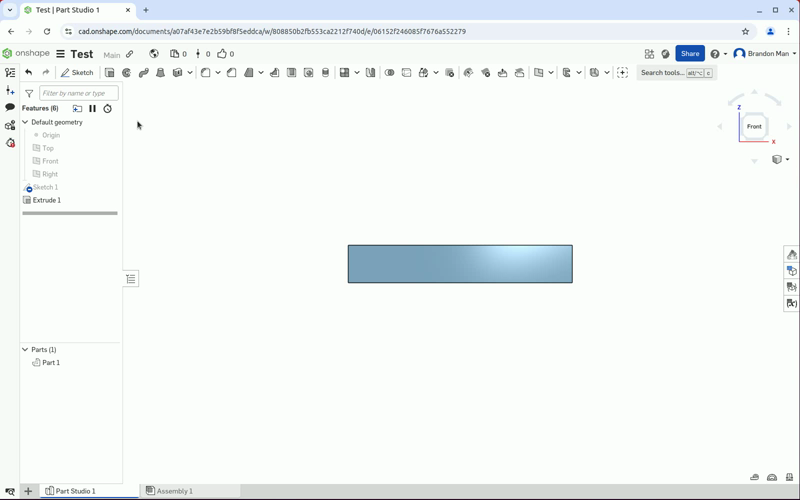
mouse_move(73, 189)
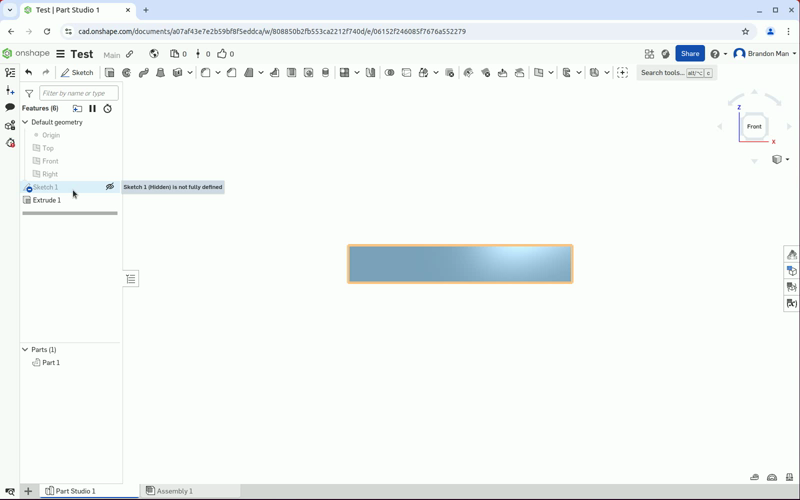
click(73, 189)
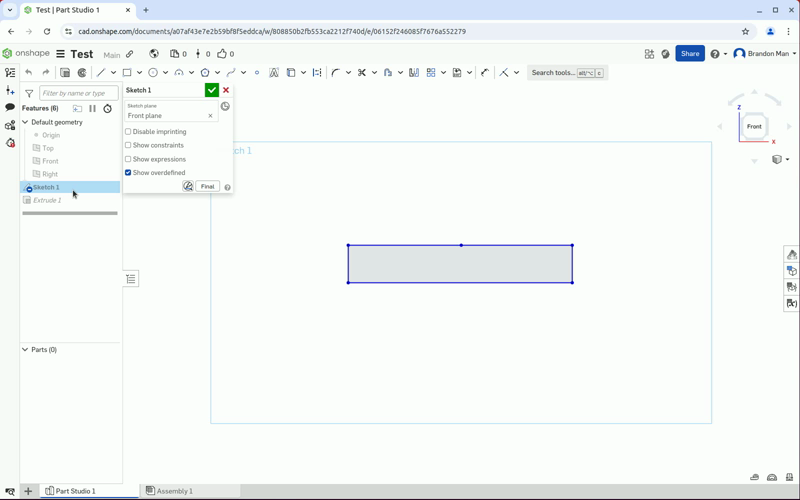
mouse_move(229, 92)
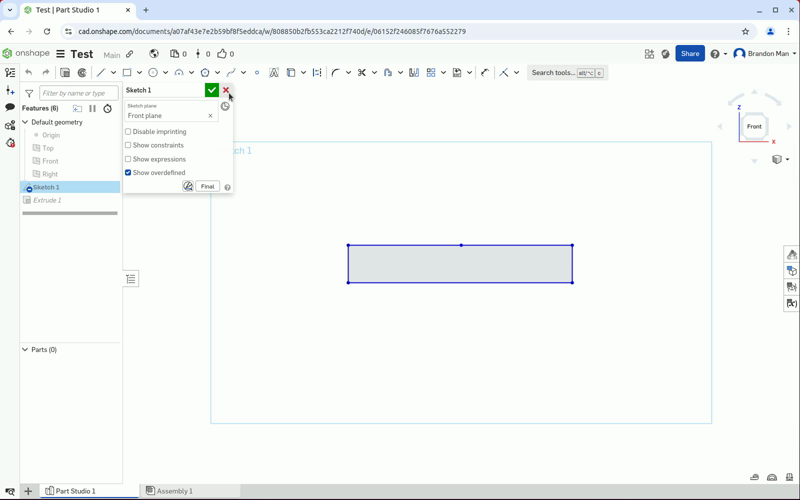
click(229, 92)
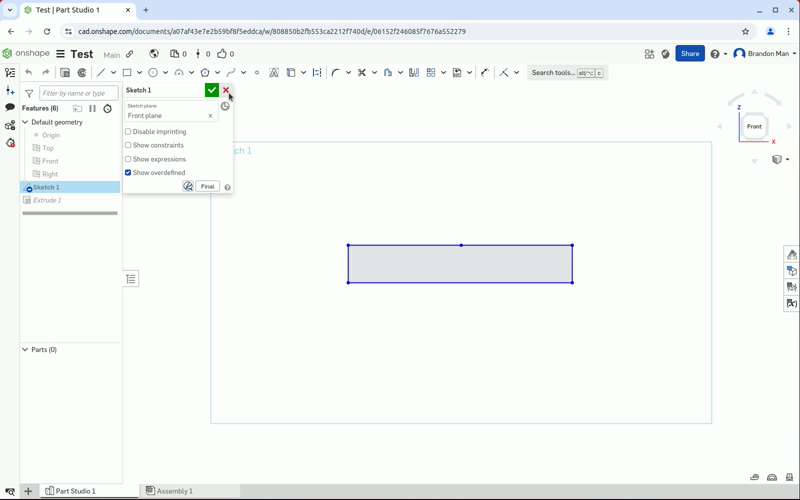
key(shift+s)
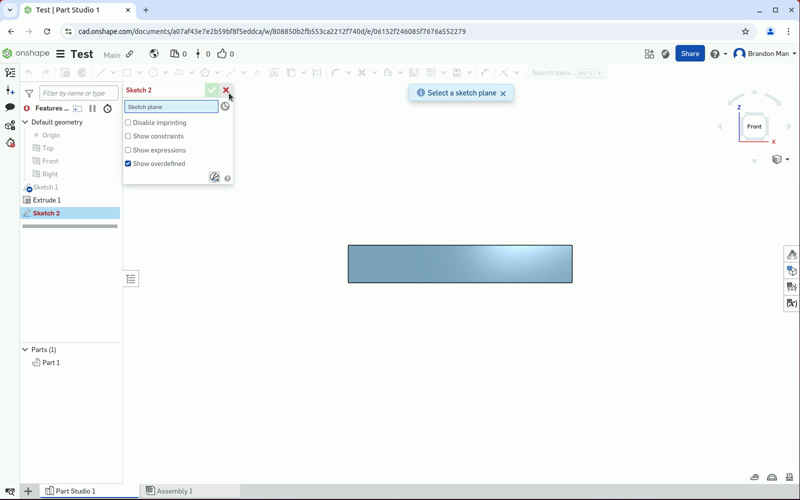
mouse_move(73, 163)
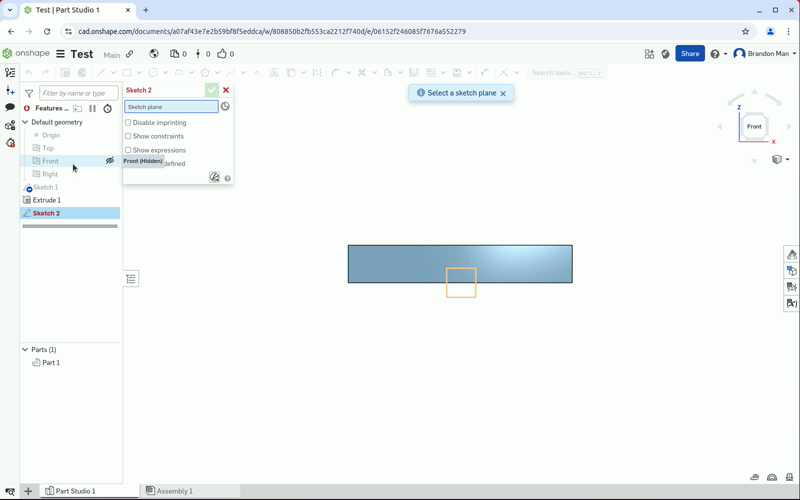
click(73, 163)
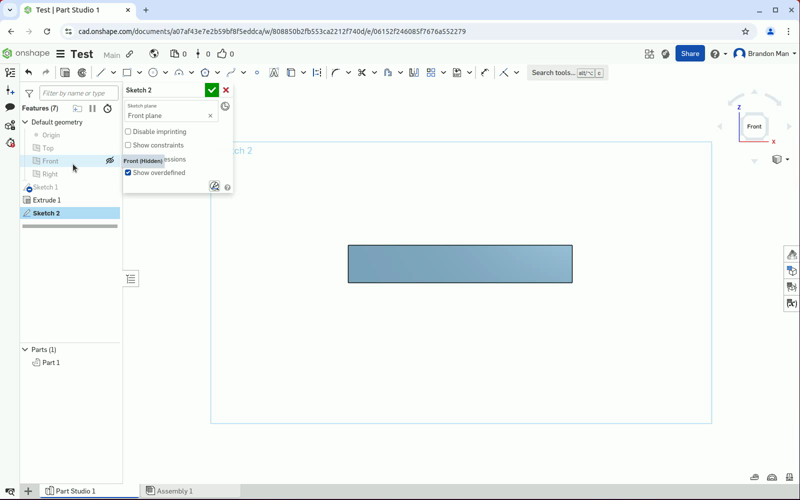
mouse_move(73, 352)
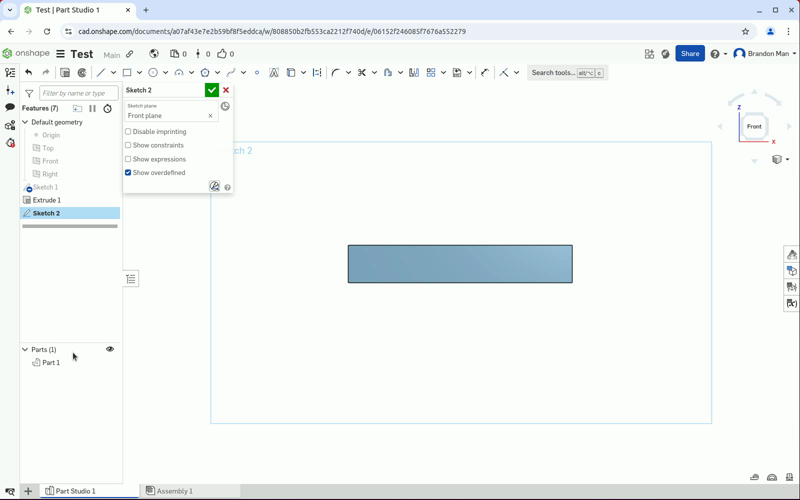
key(y)
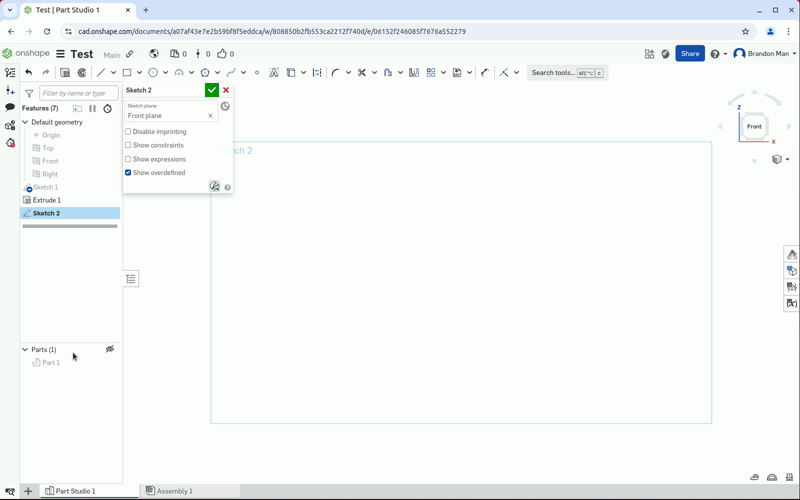
key(l)
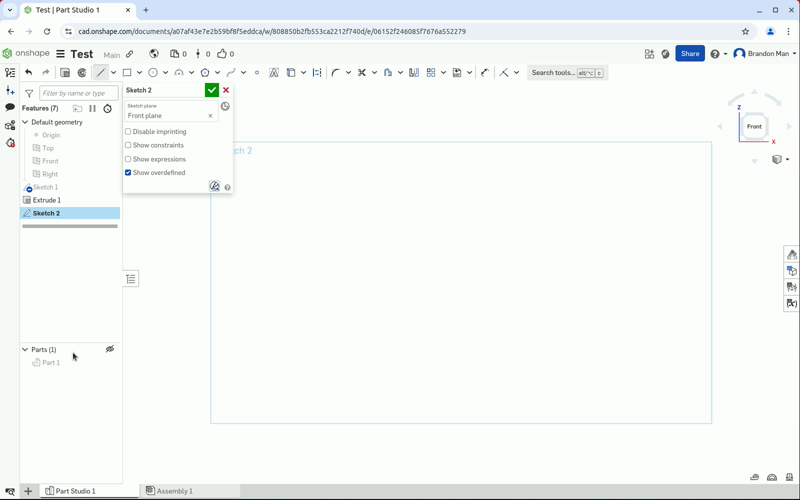
key_down(shift)
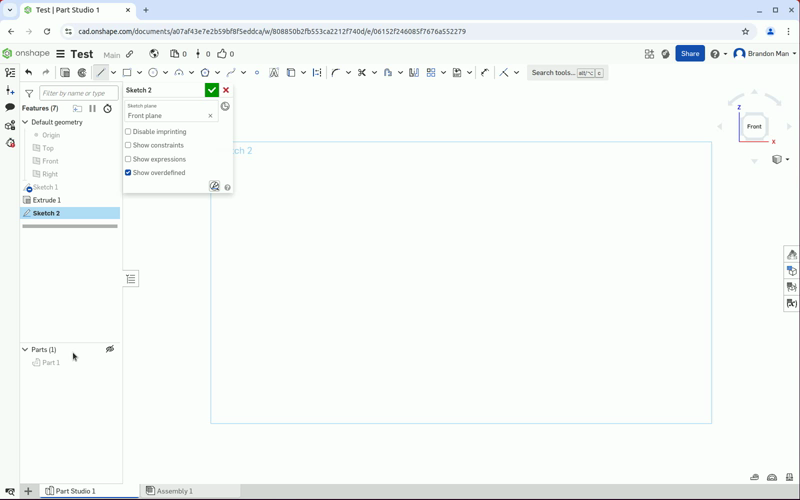
mouse_move(348, 245)
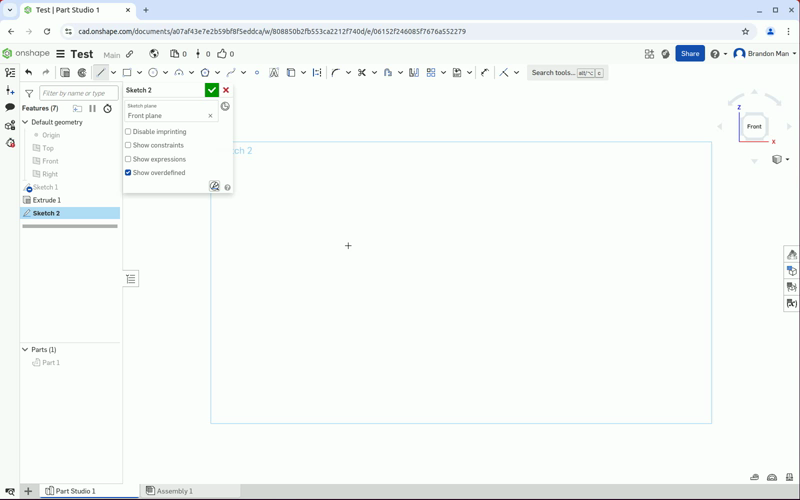
click(348, 245)
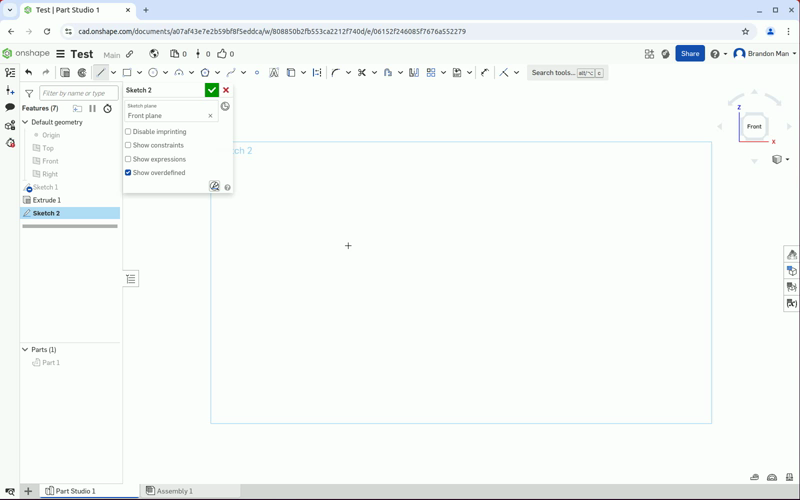
key_up(shift)
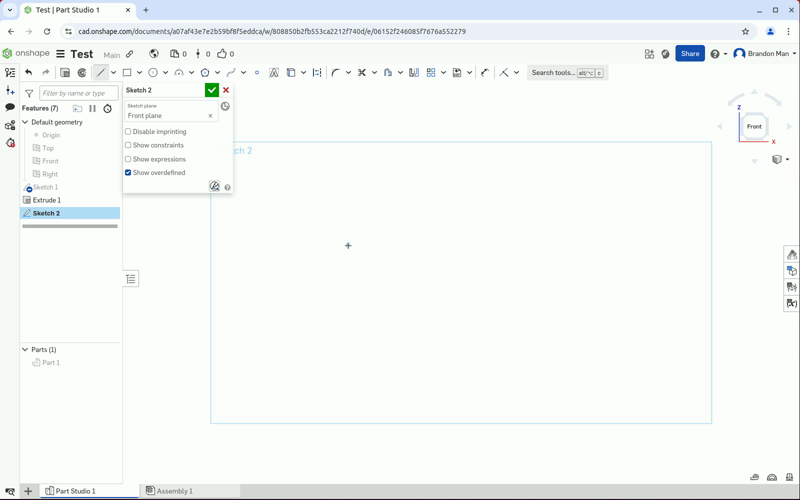
key_down(shift)
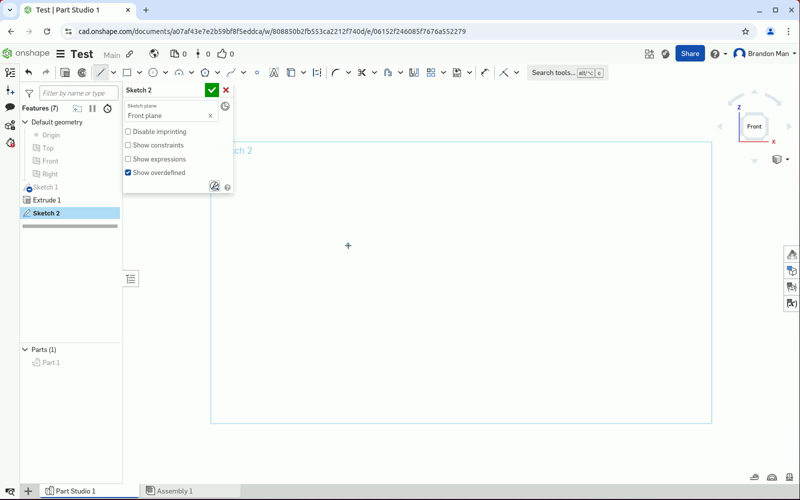
mouse_move(460, 245)
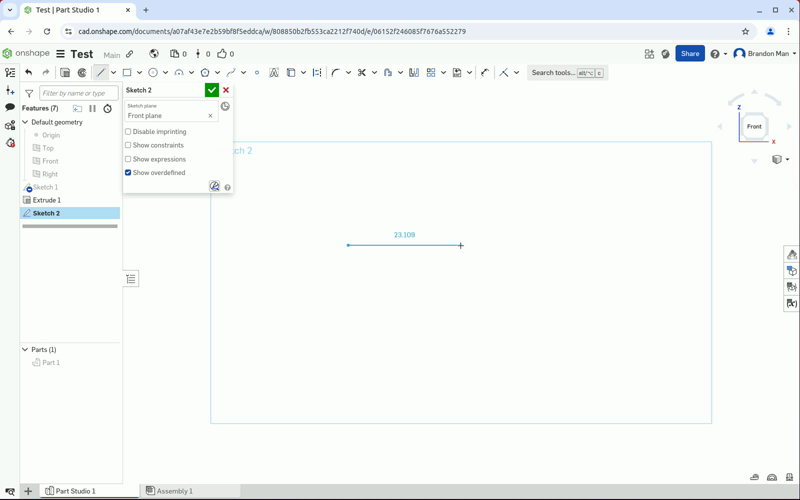
click(460, 245)
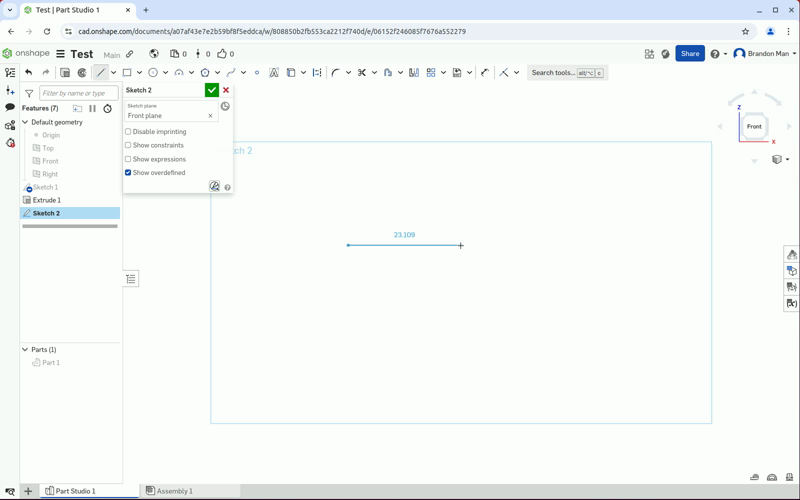
key_up(shift)
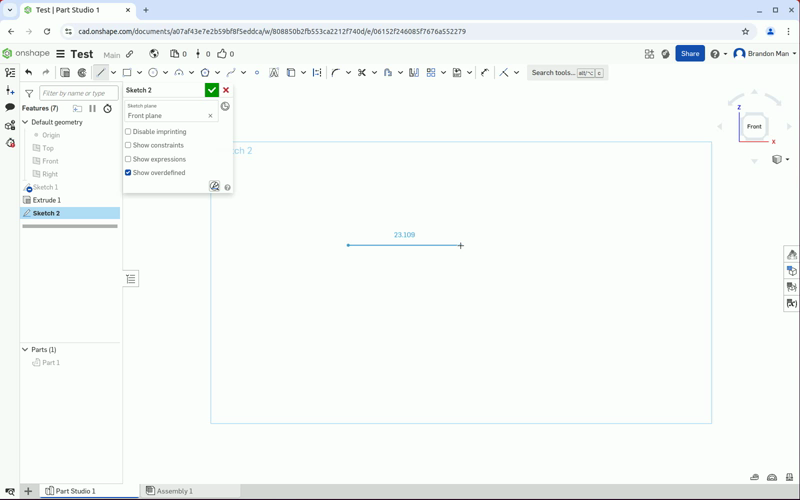
key_down(shift)
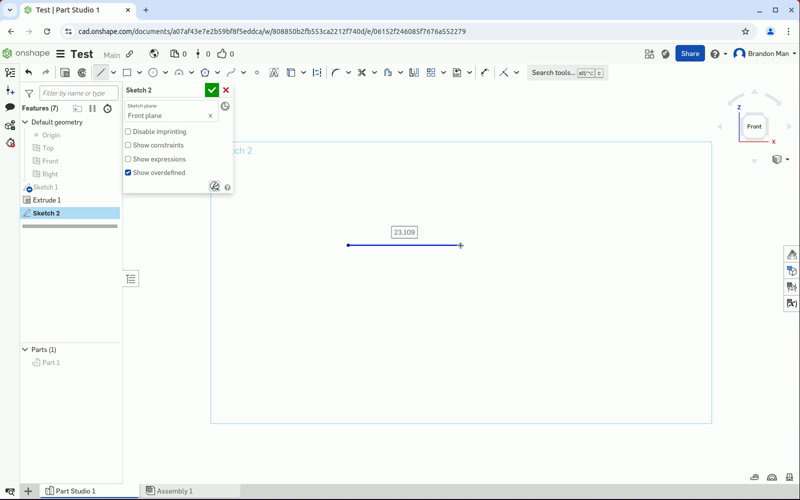
mouse_move(490, 245)
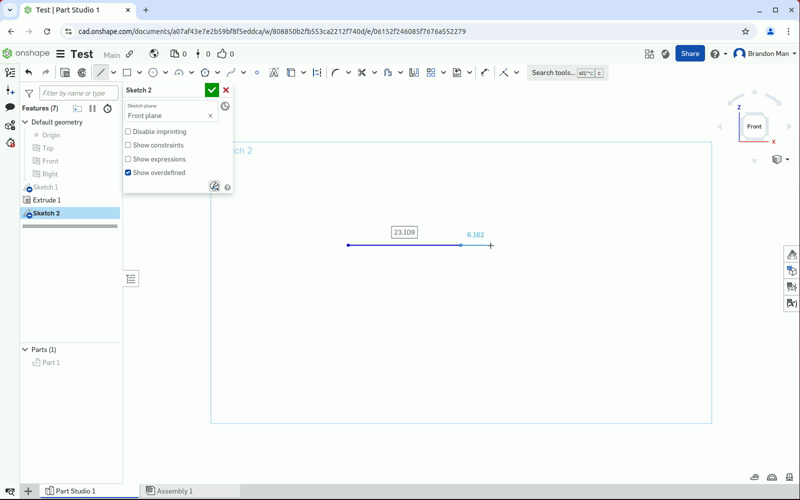
mouse_move(460, 207)
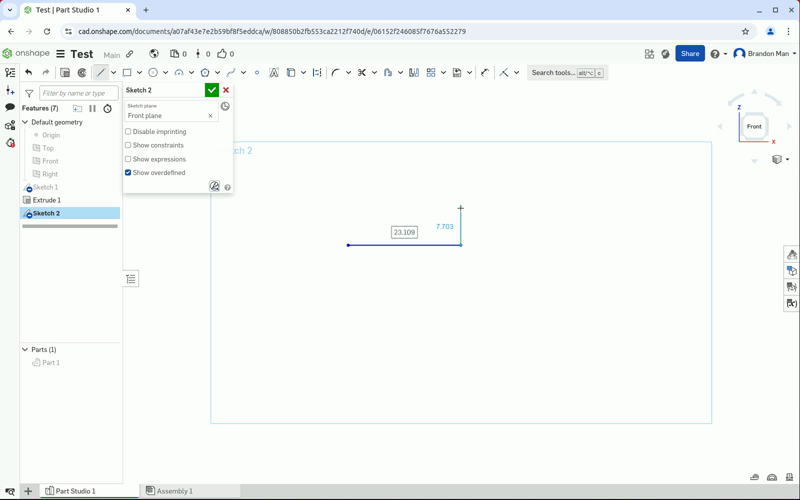
click(460, 207)
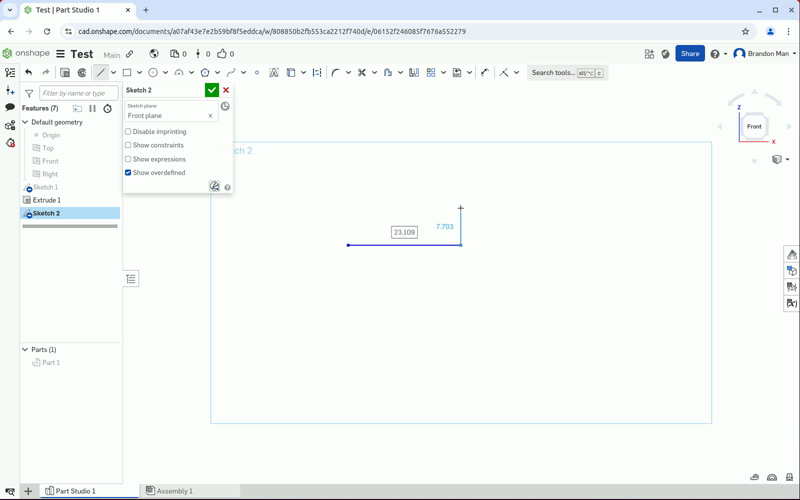
key_up(shift)
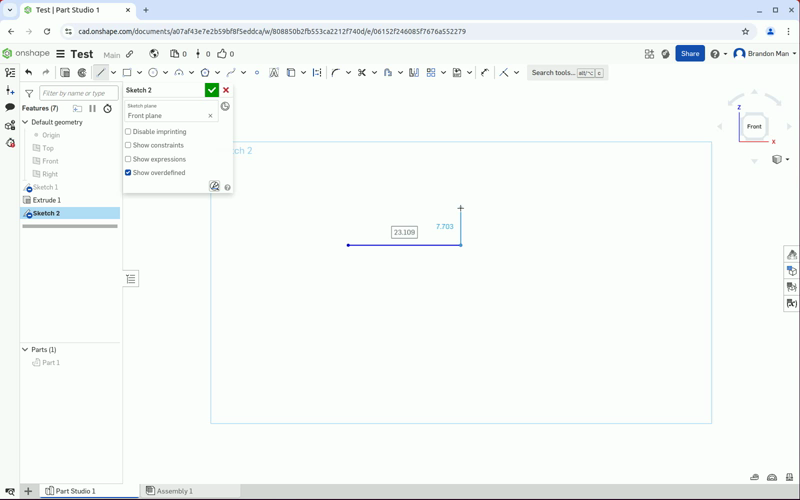
key_down(shift)
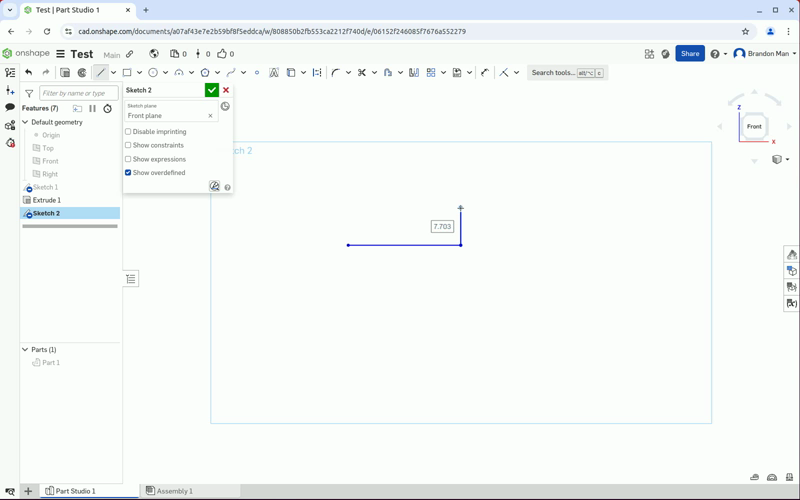
mouse_move(348, 207)
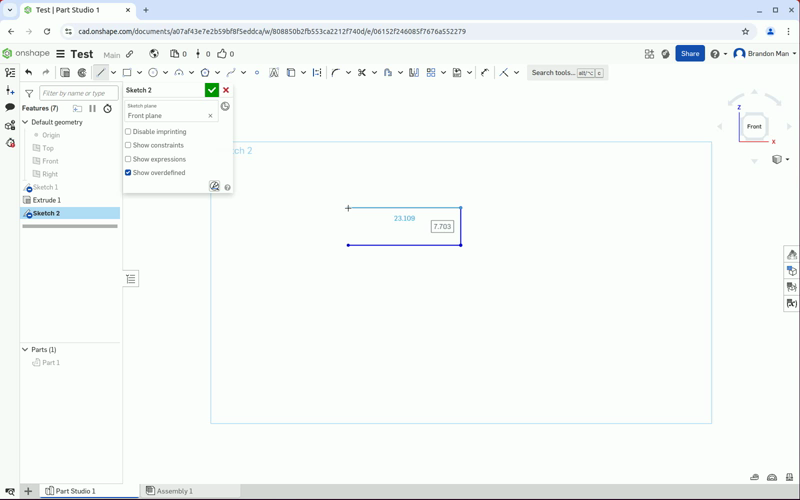
click(348, 207)
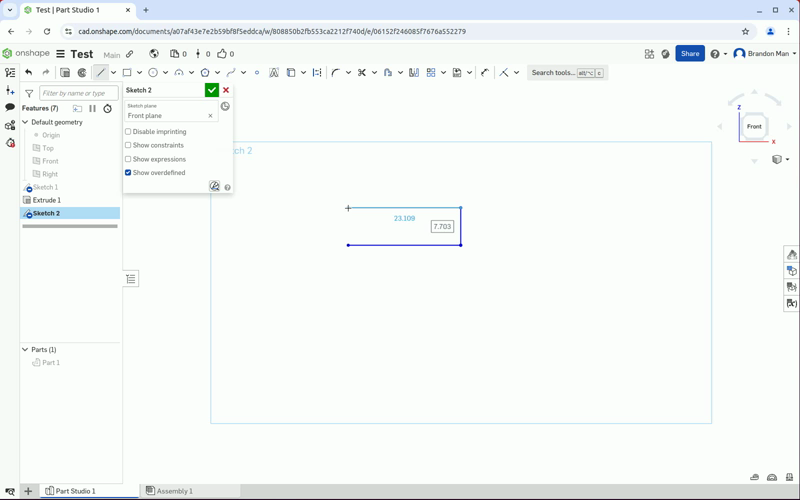
key_up(shift)
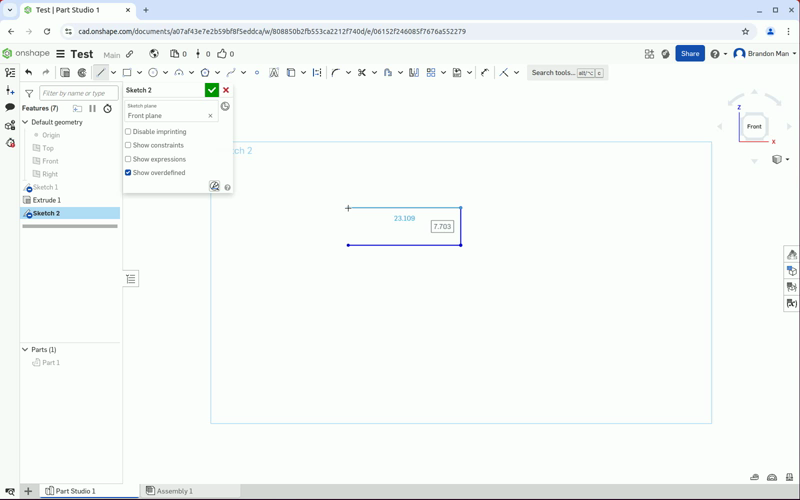
mouse_move(378, 207)
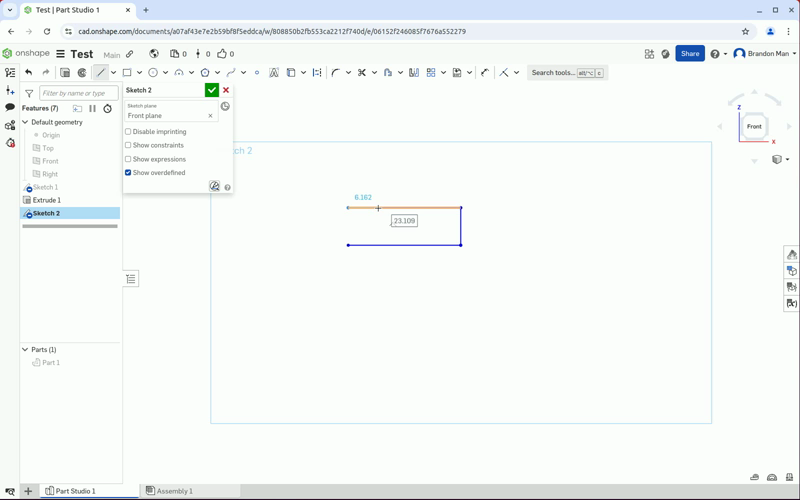
key_down(shift)
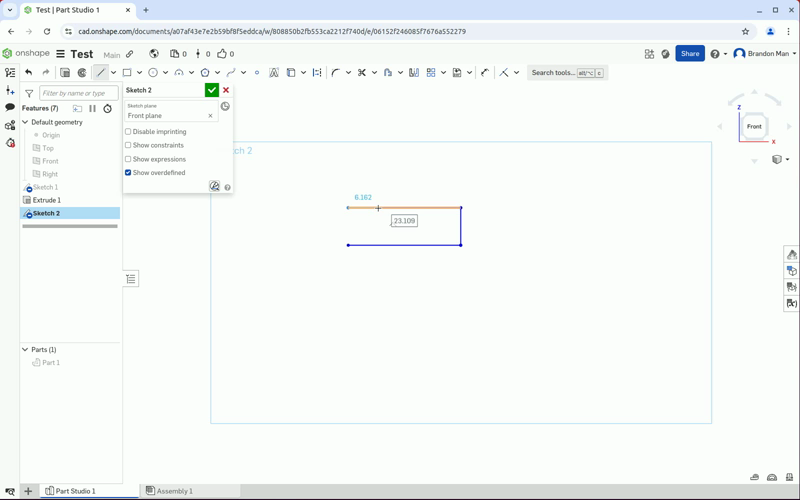
mouse_move(348, 245)
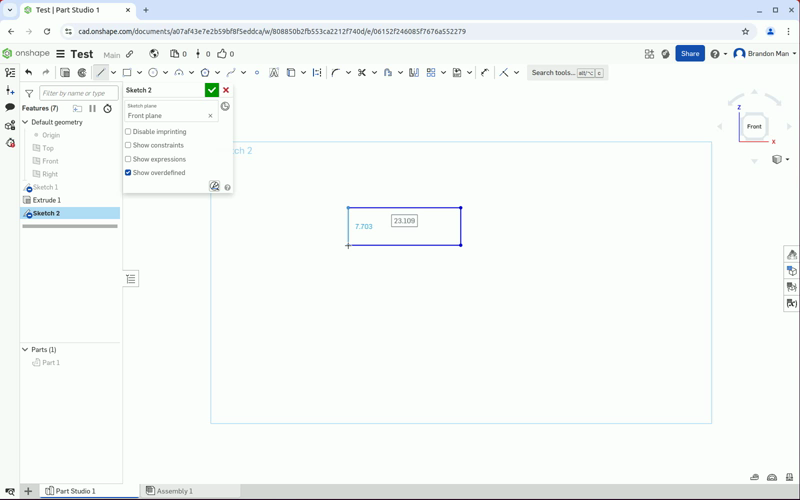
key_up(shift)
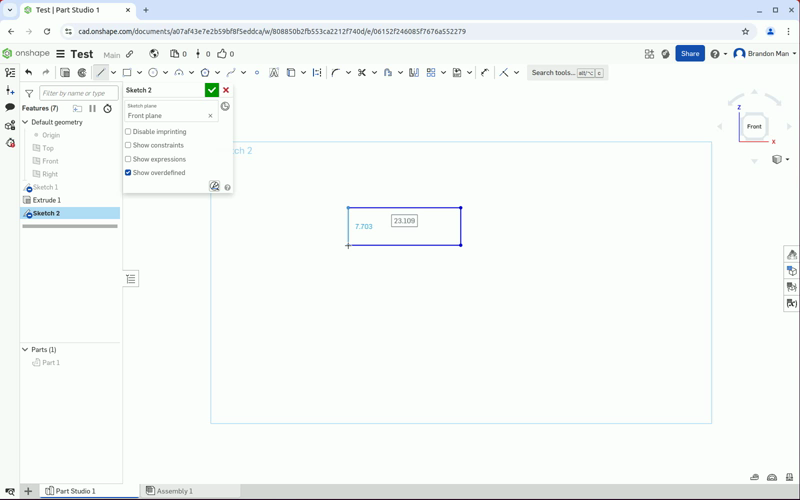
click(348, 245)
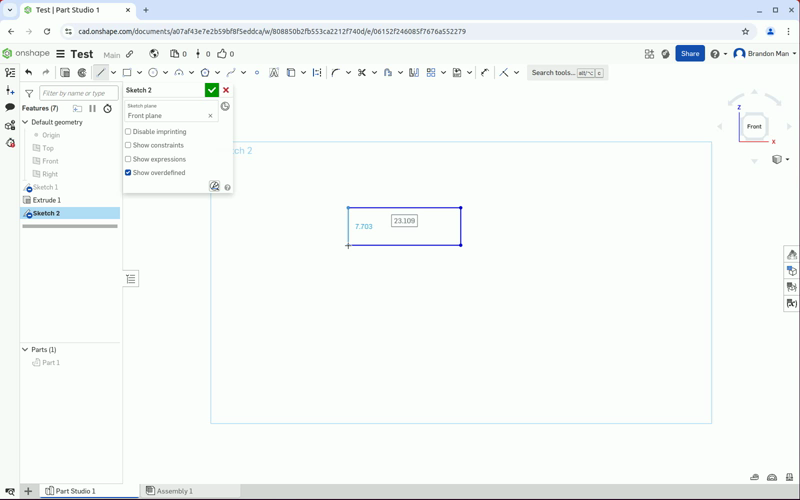
key(esc)
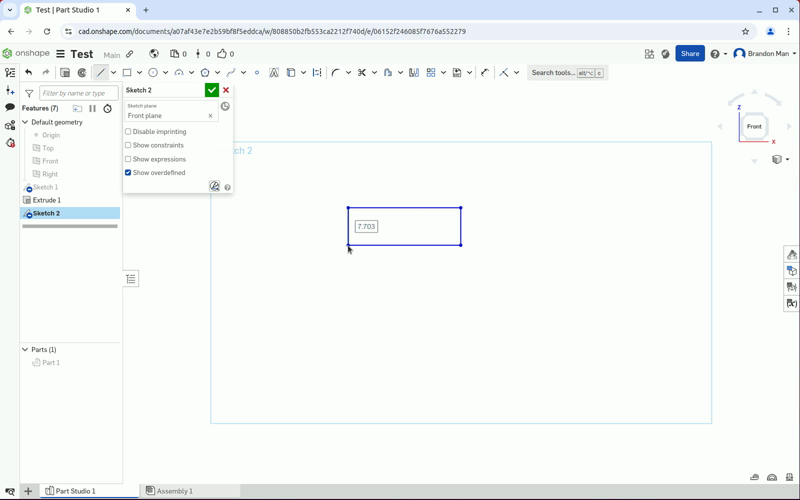
mouse_move(371, 221)
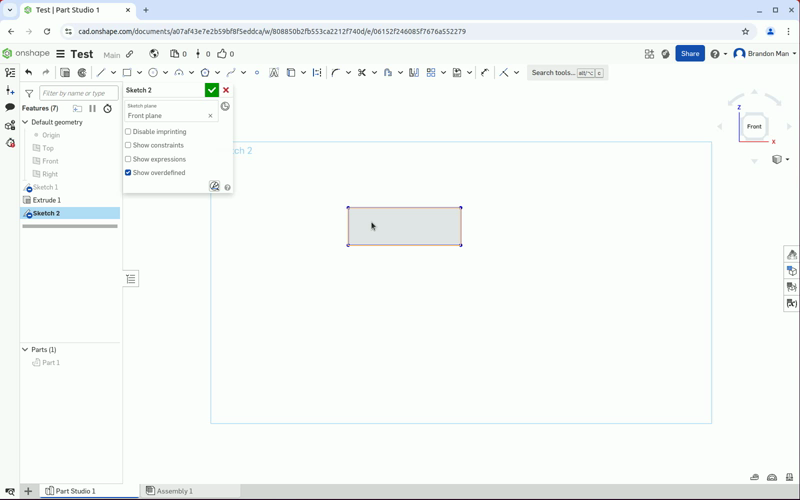
click(371, 221)
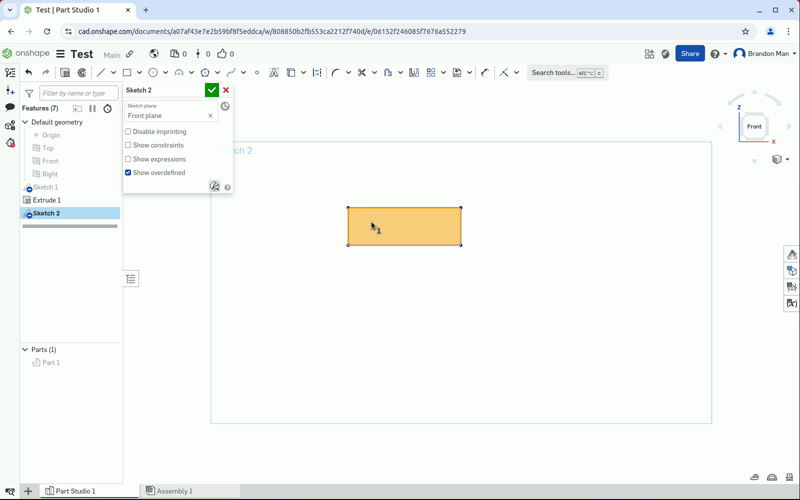
mouse_move(73, 352)
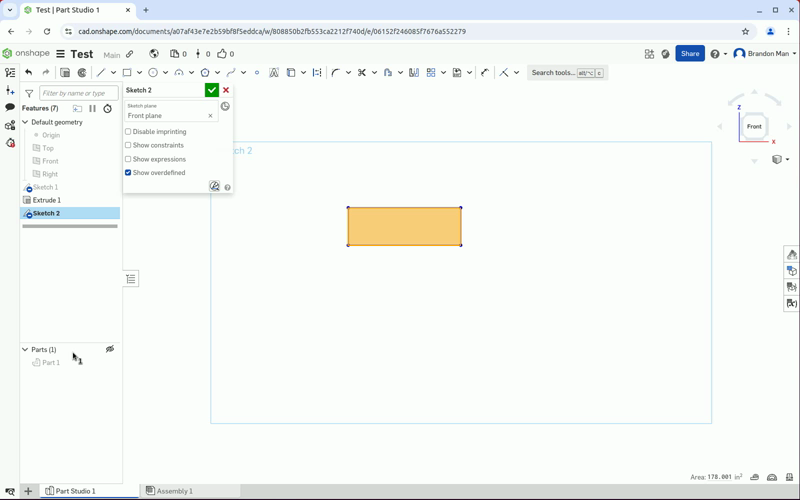
key(shift+y)
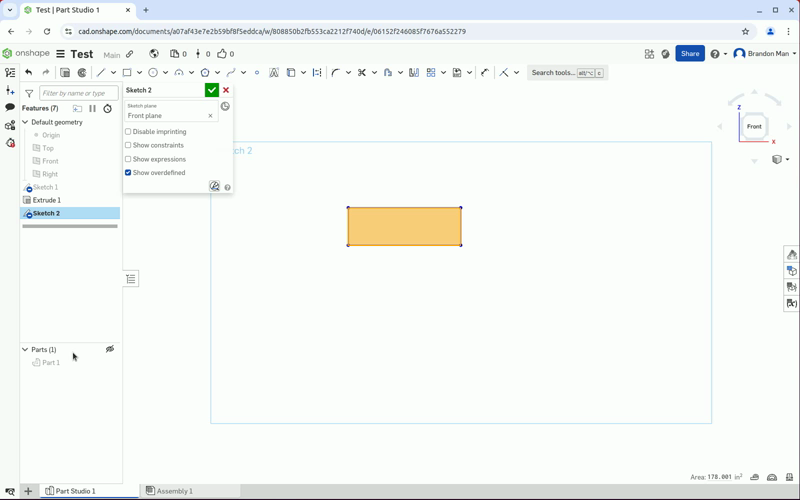
key(shift+e)
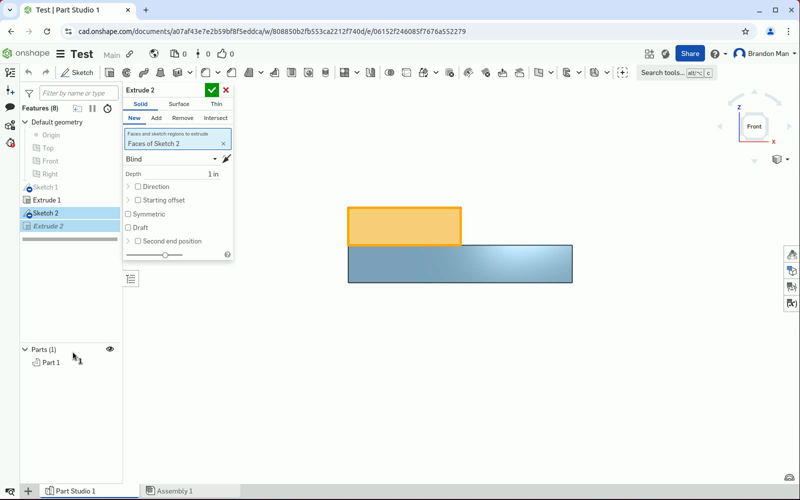
mouse_move(143, 106)
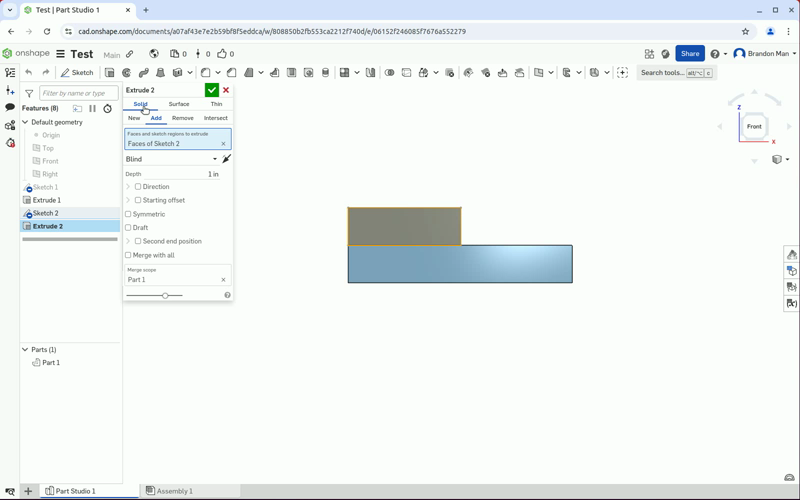
click(143, 106)
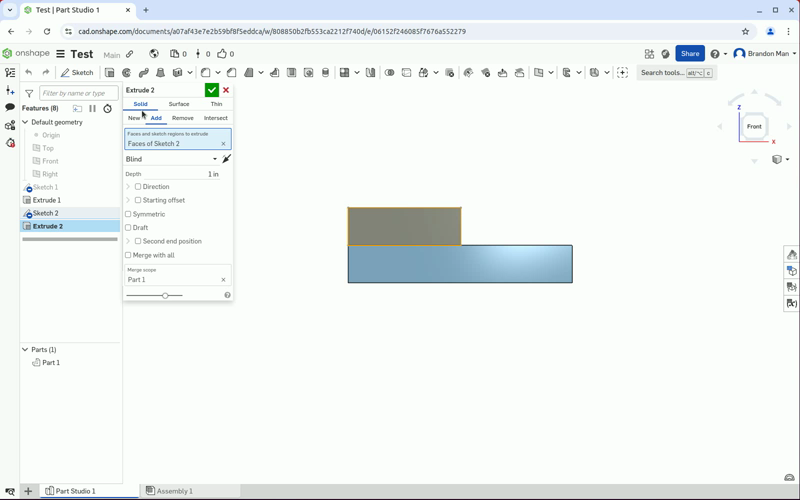
mouse_move(137, 120)
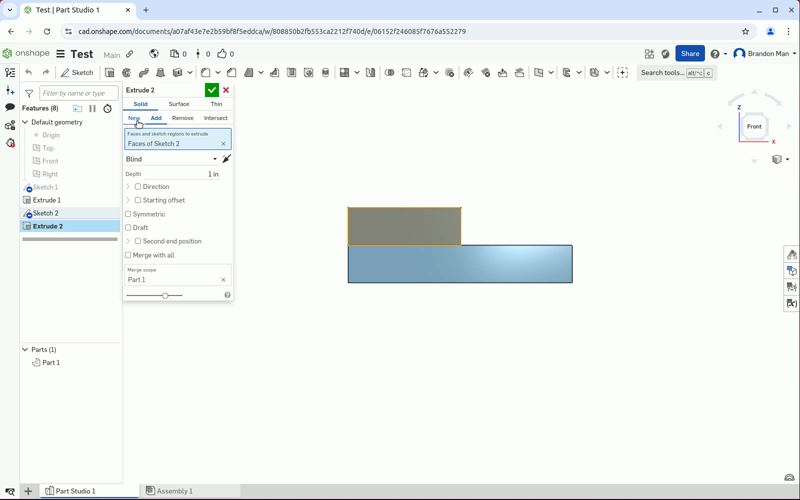
click(137, 120)
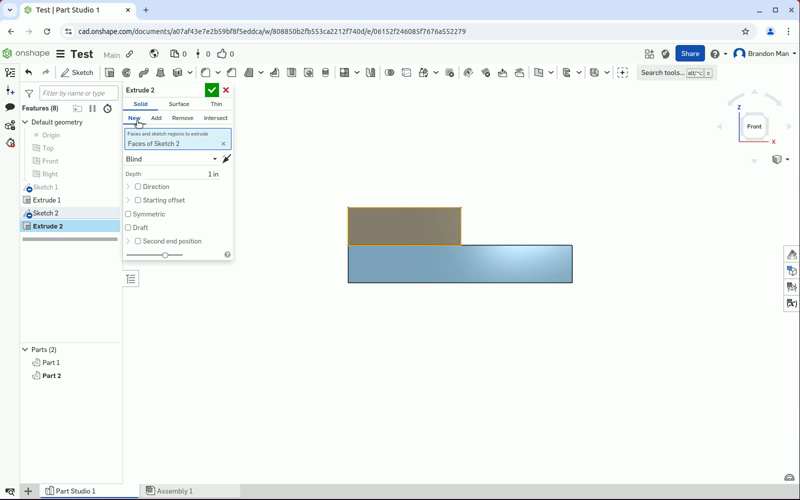
key(tab, 4)
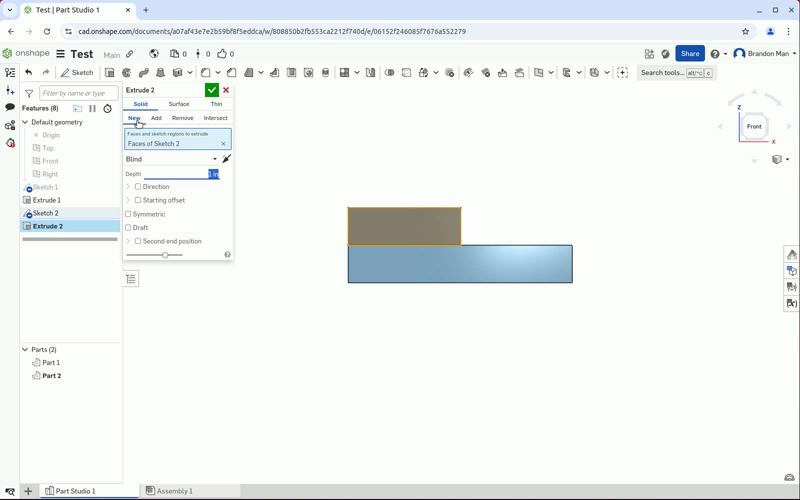
text(23.108)
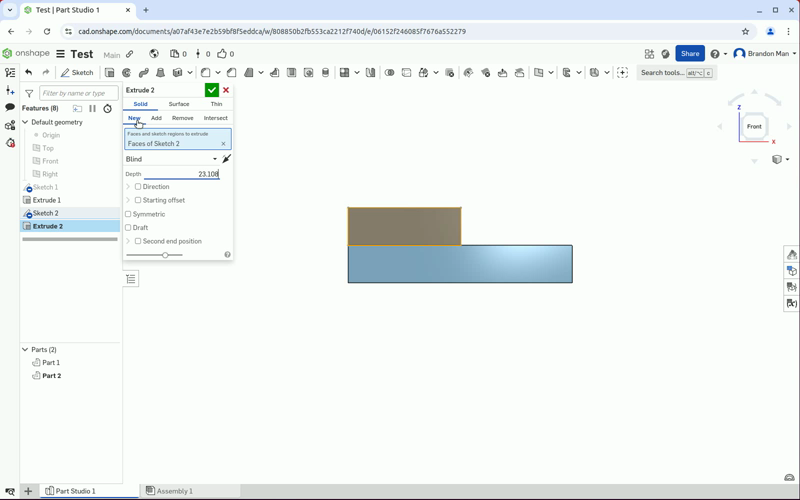
key(enter)
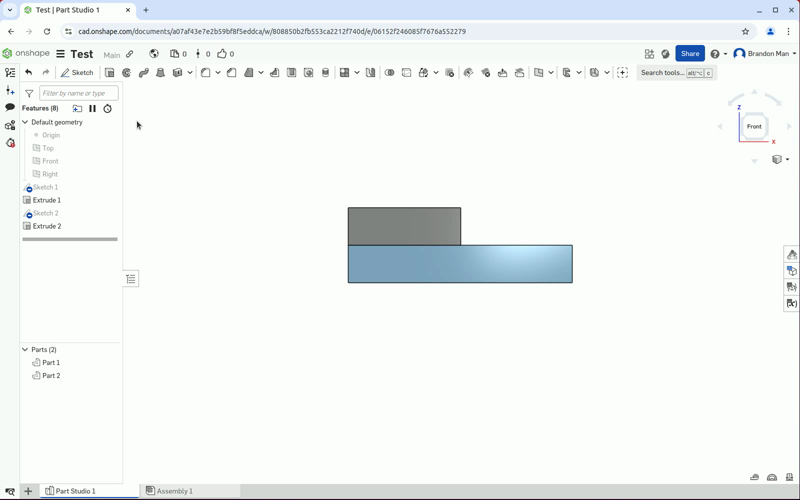
key(shift+h)
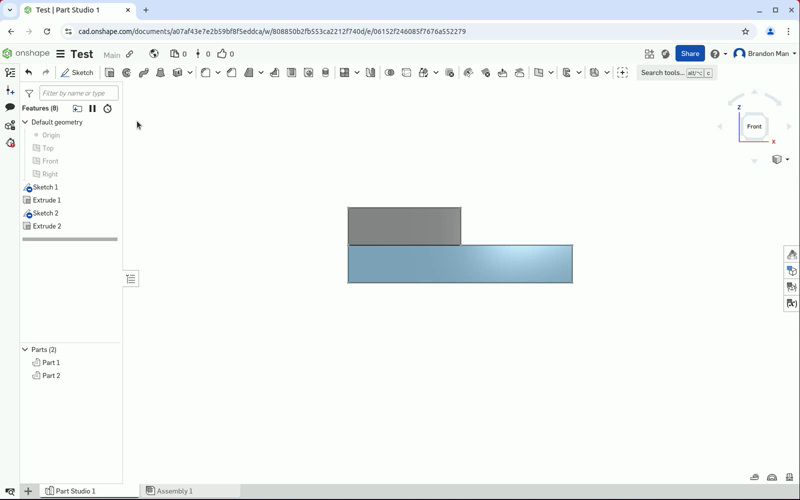
key(shift+h)
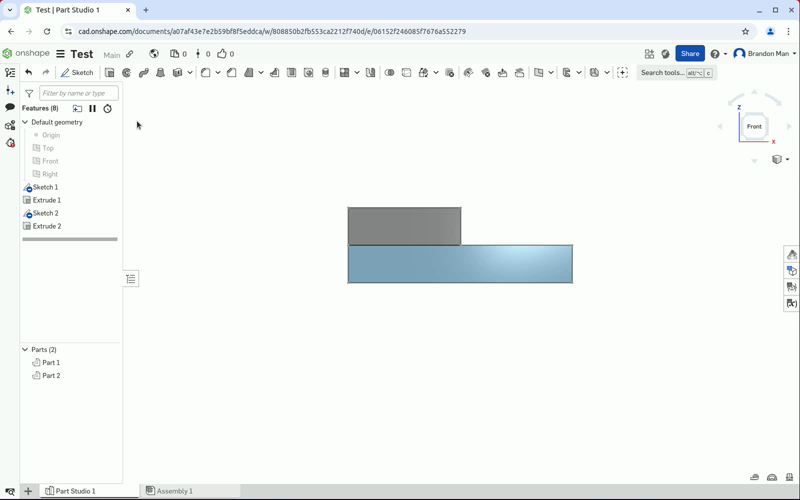
key(shift+7)
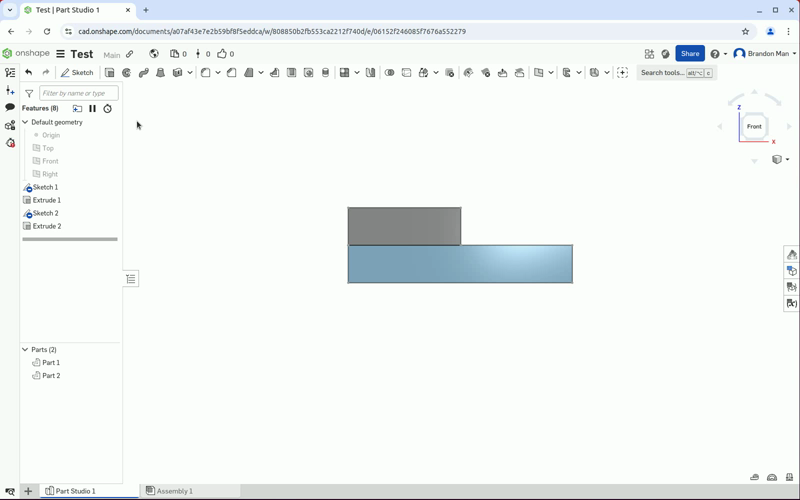
key(left, 2)
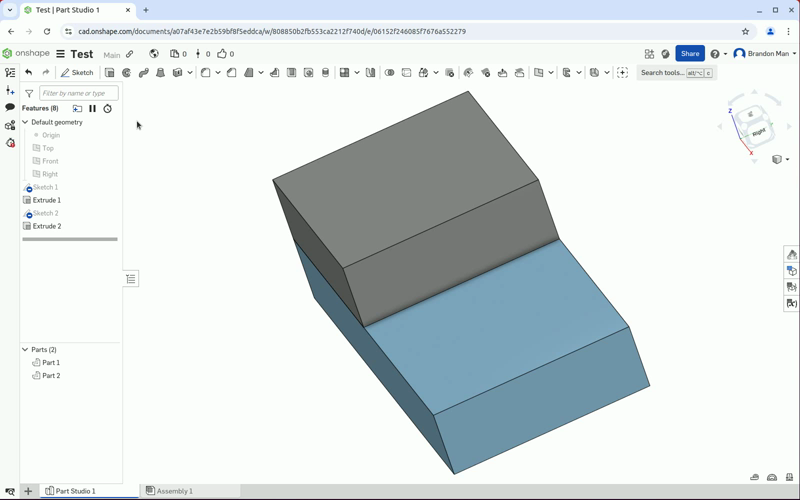
key(down, 2)
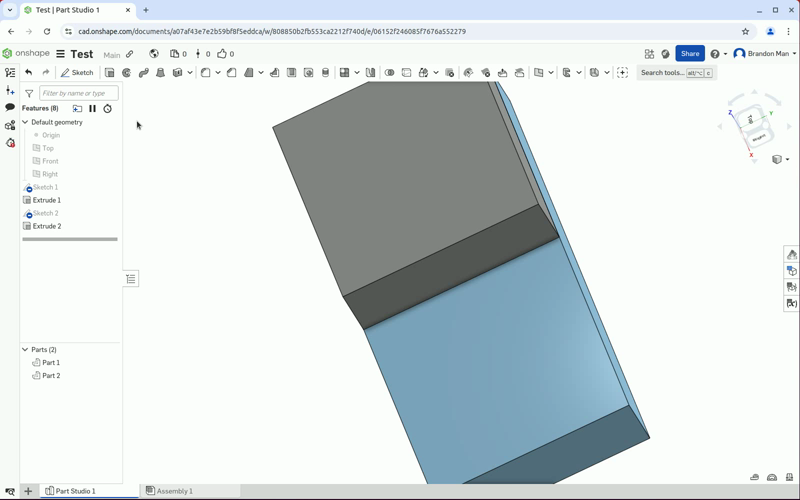
key(up, 2)
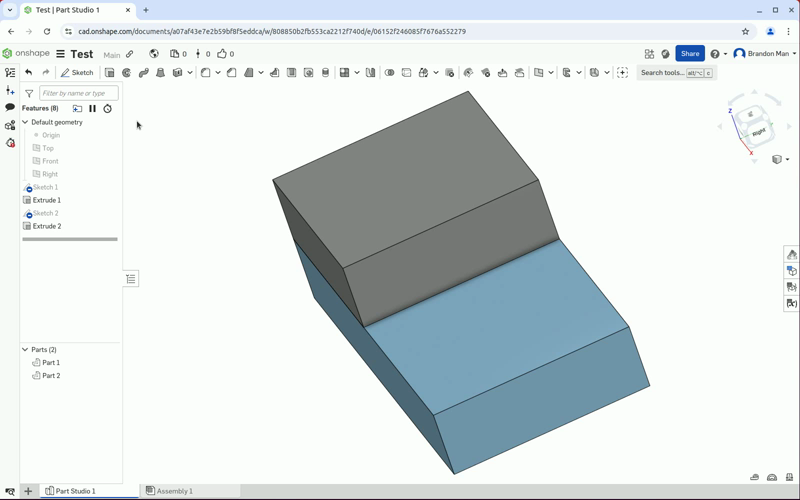
key(right, 2)
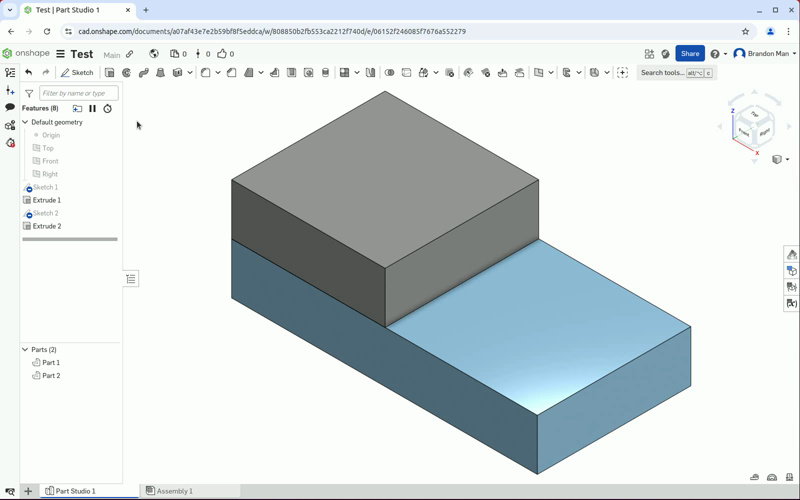
mouse_move(73, 189)
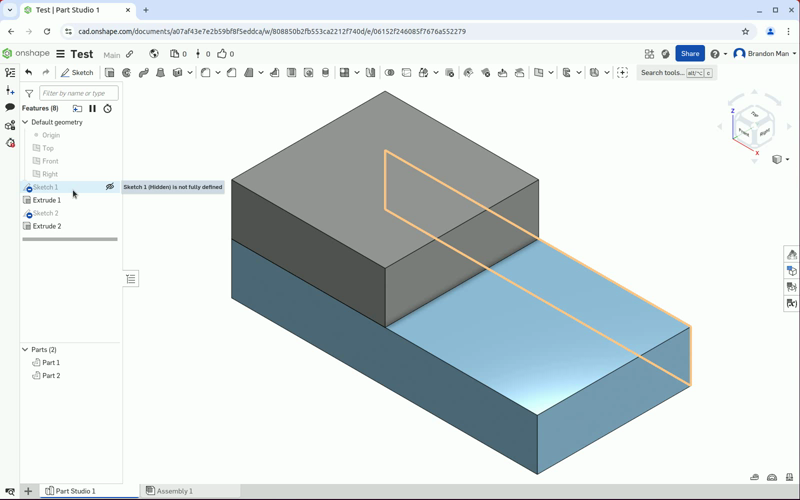
click(73, 189)